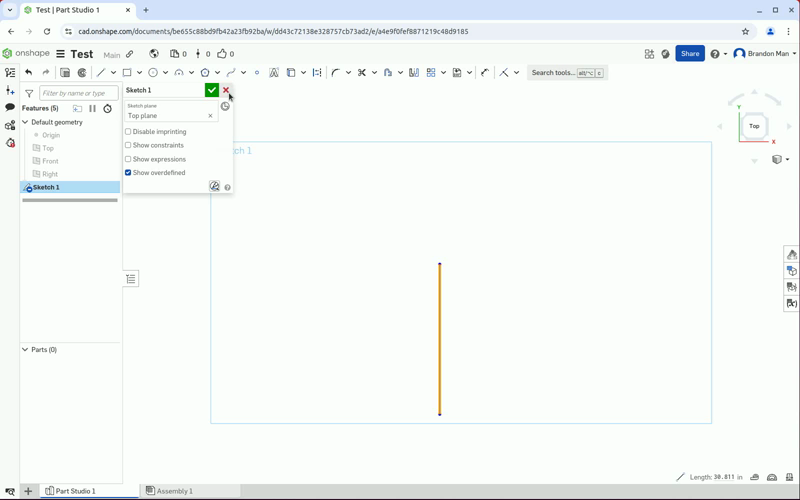
key(shift+h)
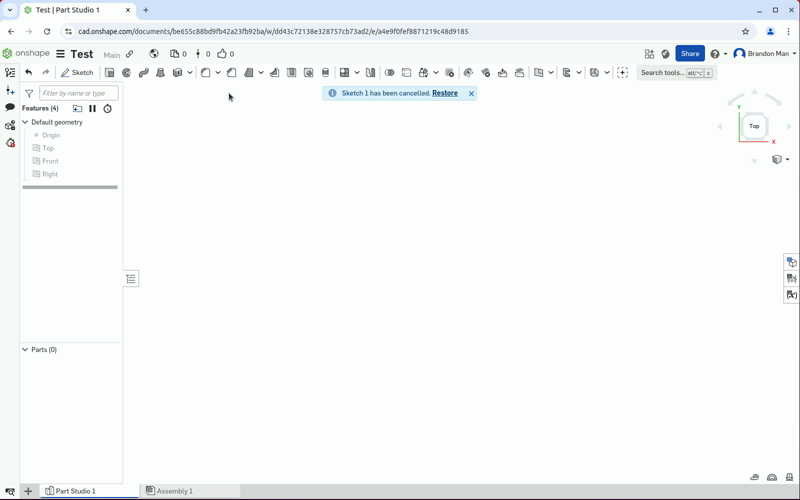
mouse_move(73, 352)
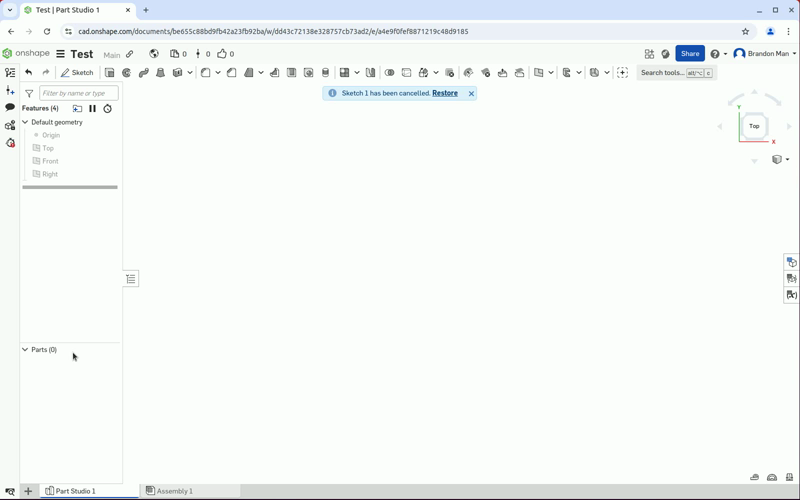
key(y)
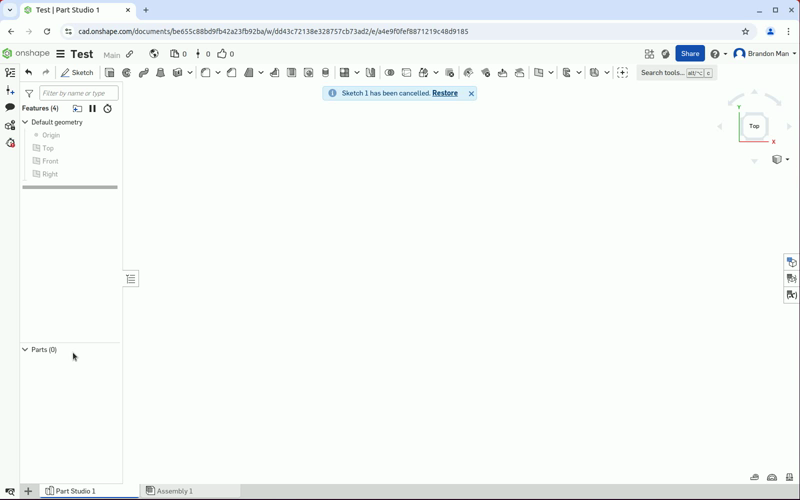
key(shift+p)
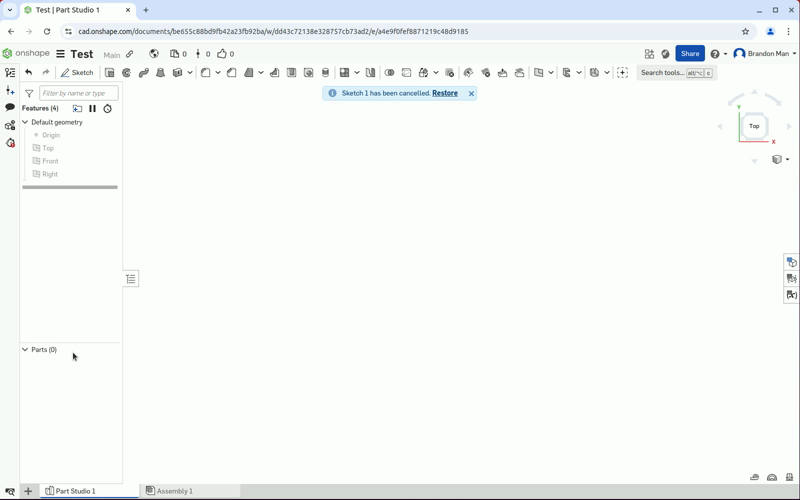
key(space)
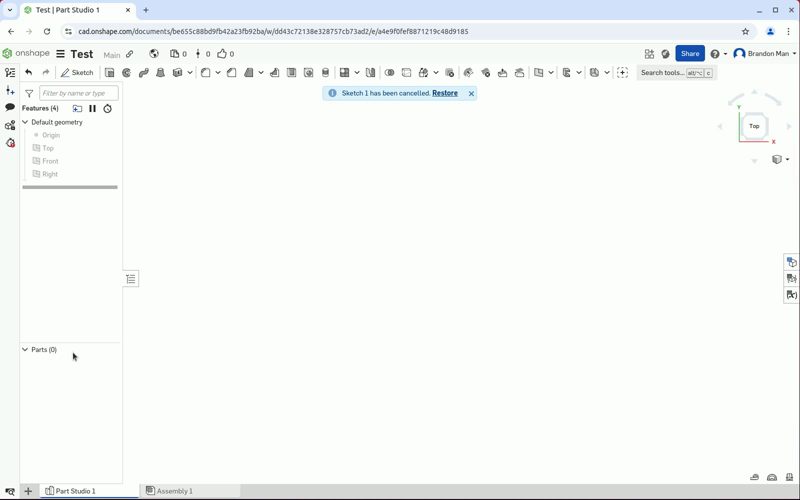
key_down(shift)
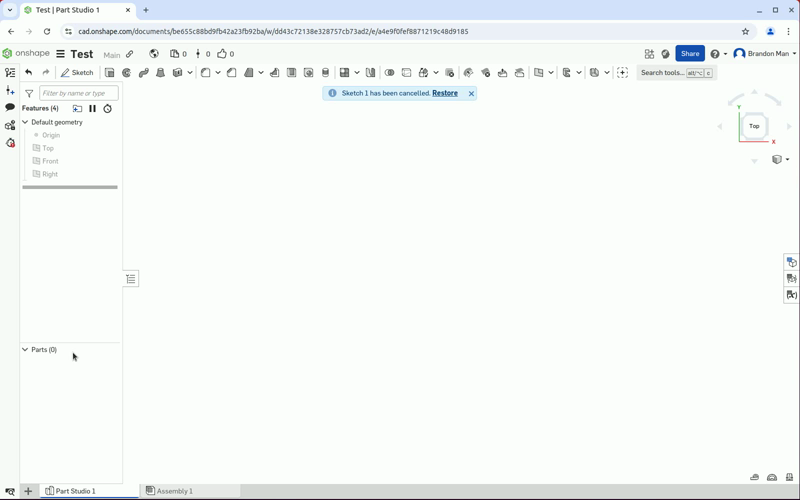
key(up)
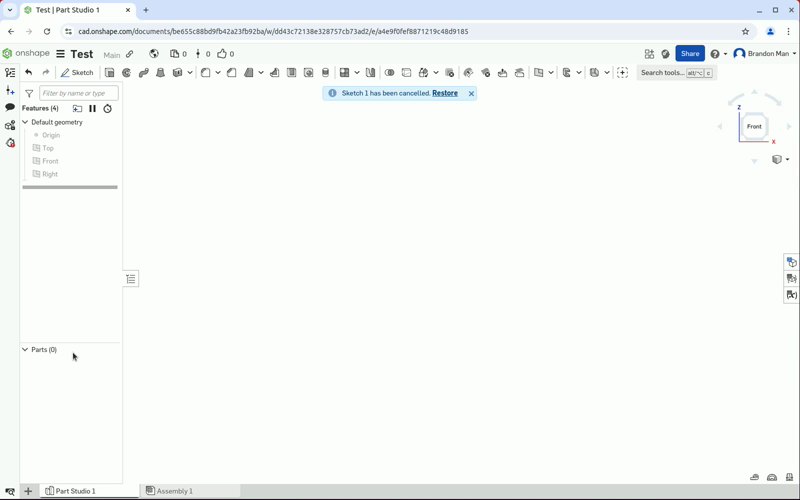
key_up(shift)
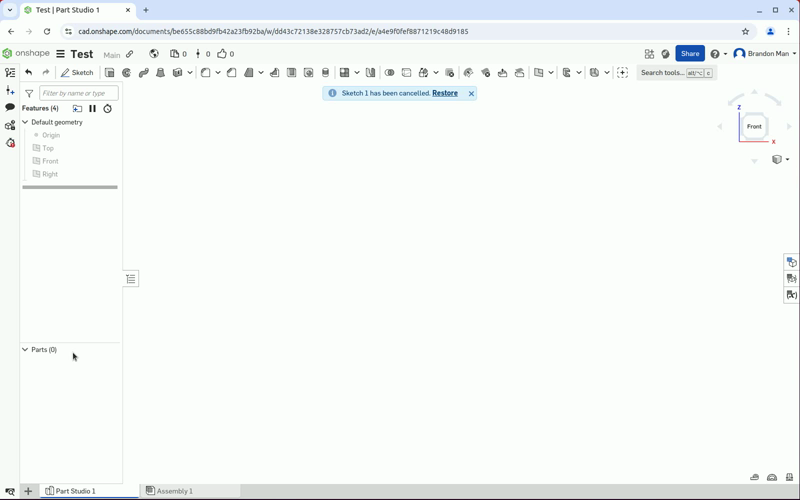
mouse_move(73, 352)
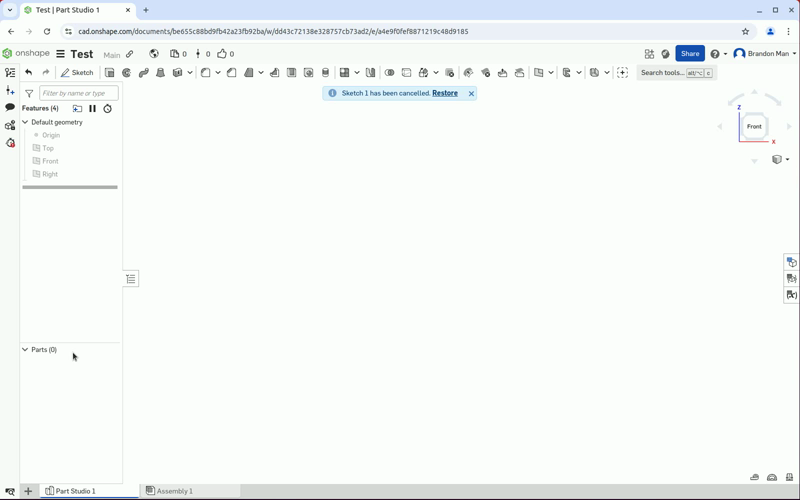
key(shift+y)
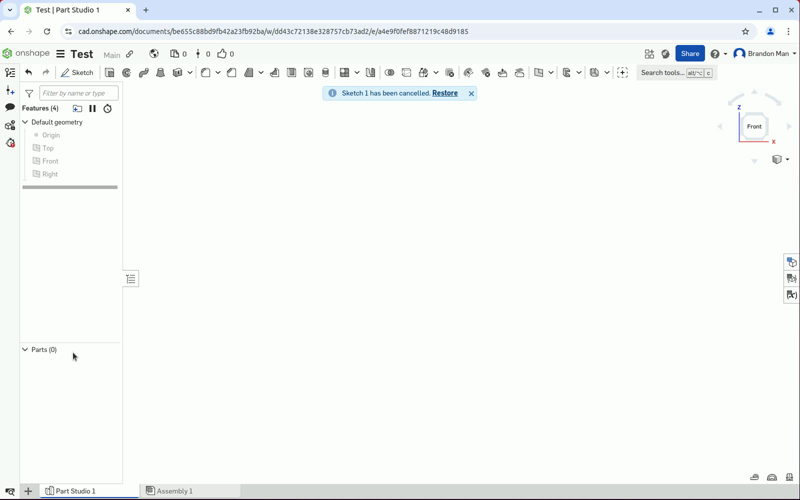
key(shift+s)
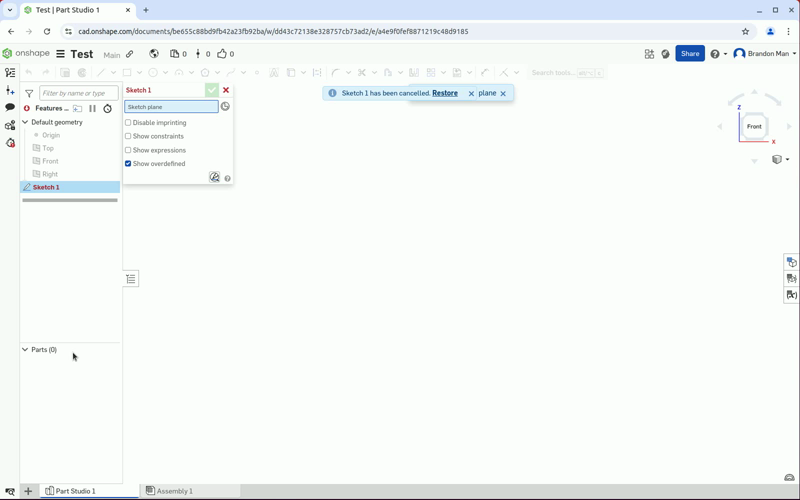
mouse_move(73, 163)
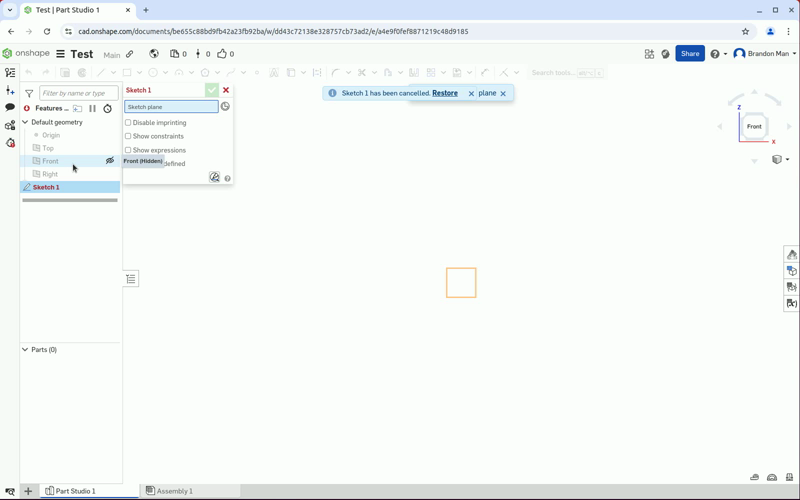
click(73, 163)
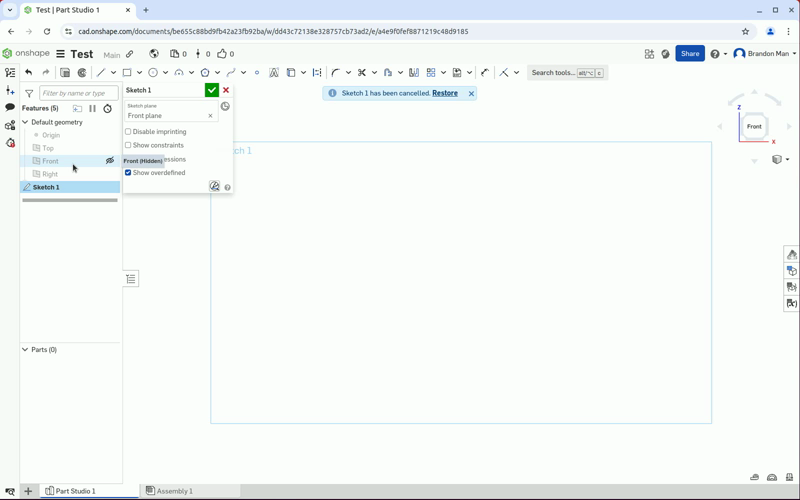
mouse_move(73, 352)
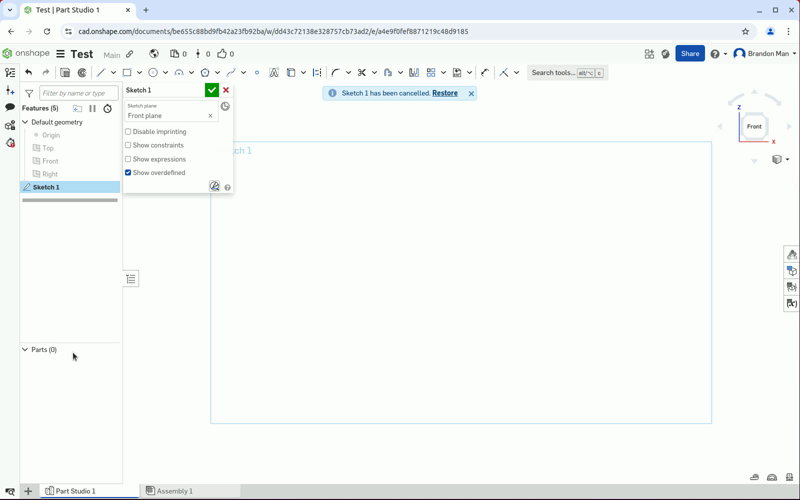
key(y)
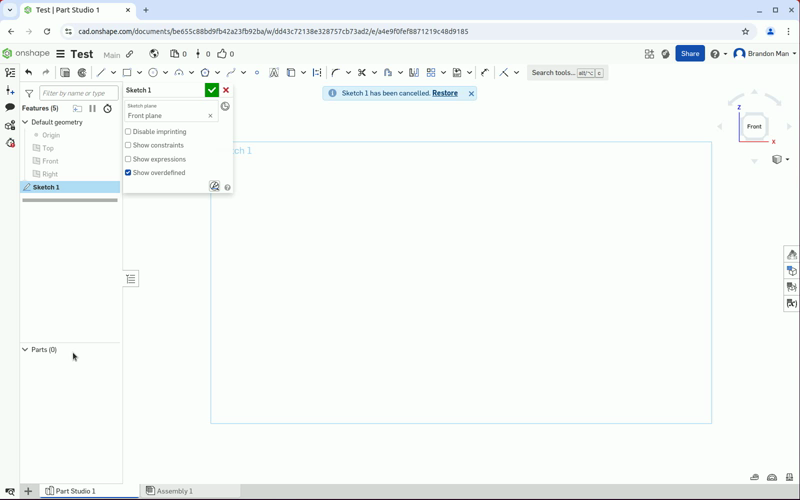
key(l)
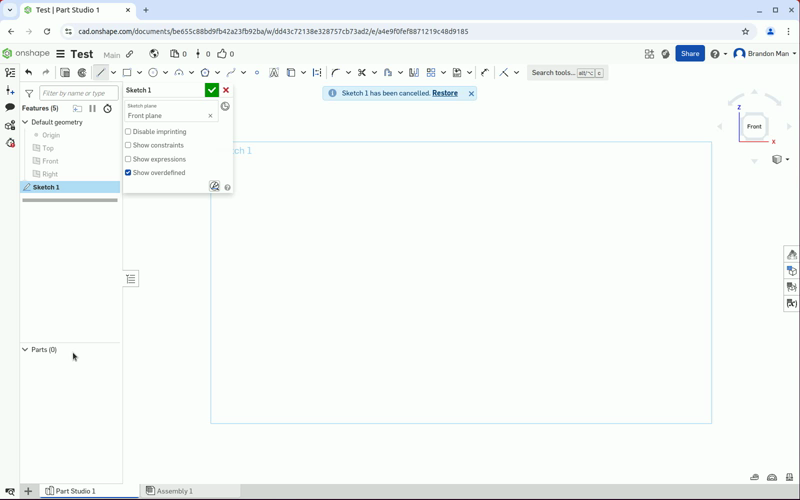
key_down(shift)
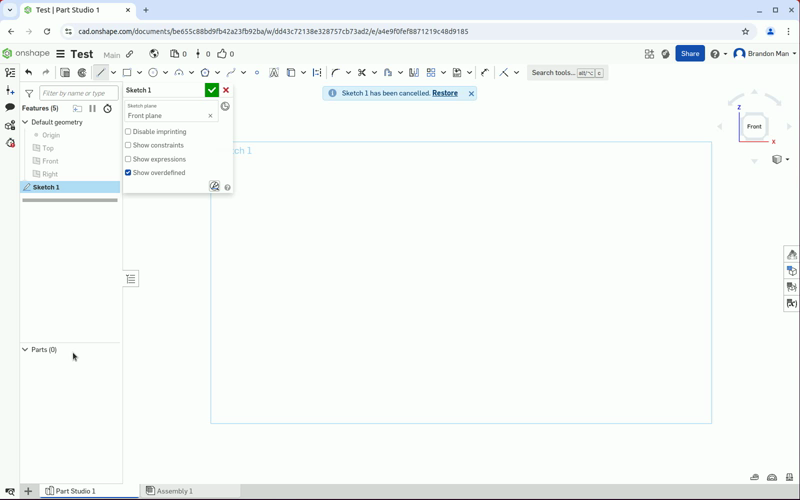
mouse_move(348, 354)
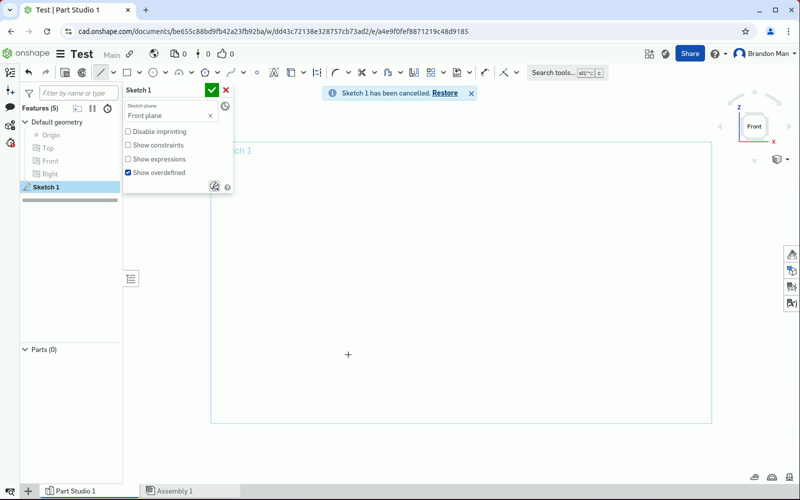
click(348, 354)
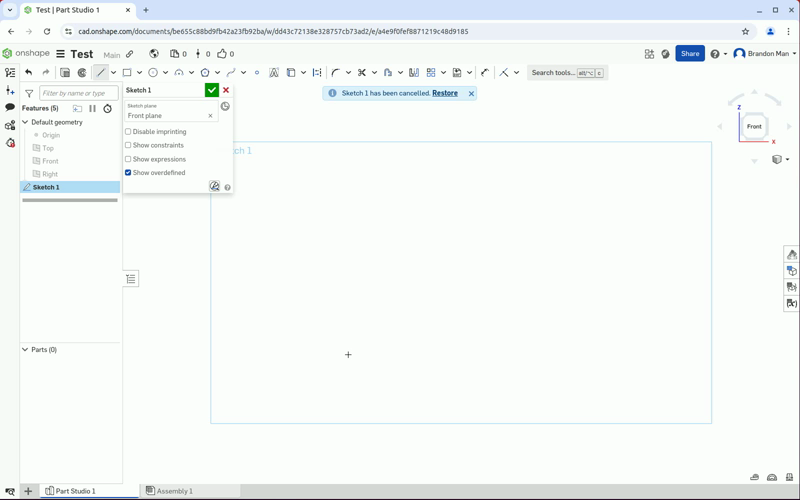
key_up(shift)
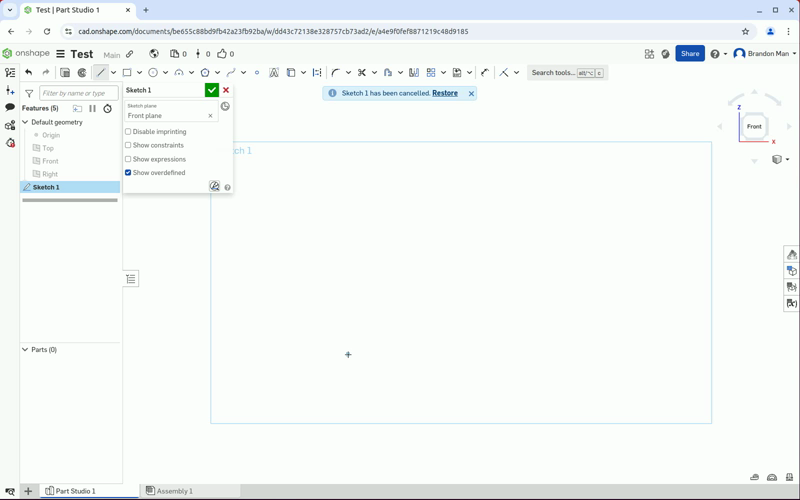
key_down(shift)
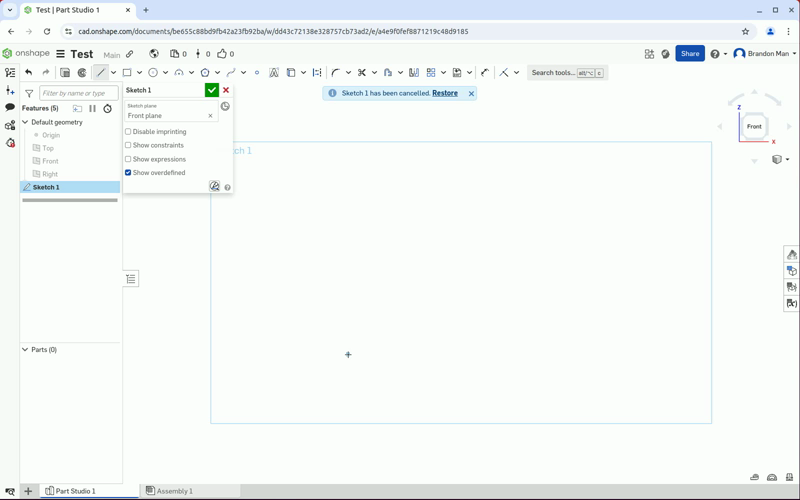
mouse_move(572, 354)
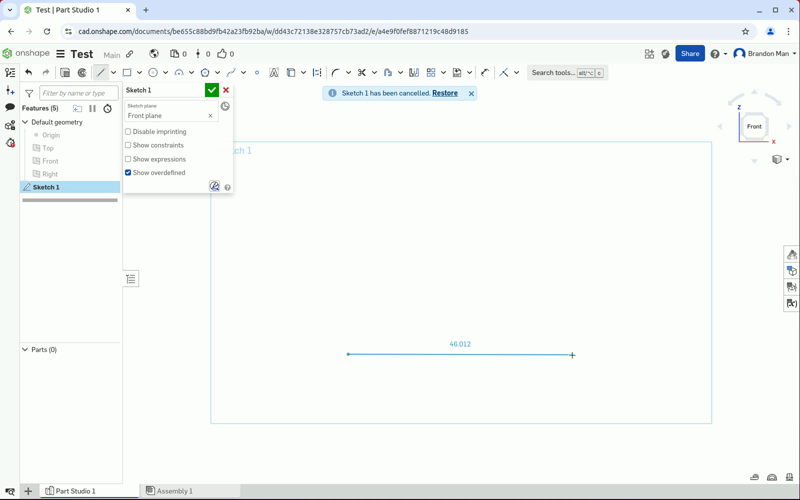
click(572, 354)
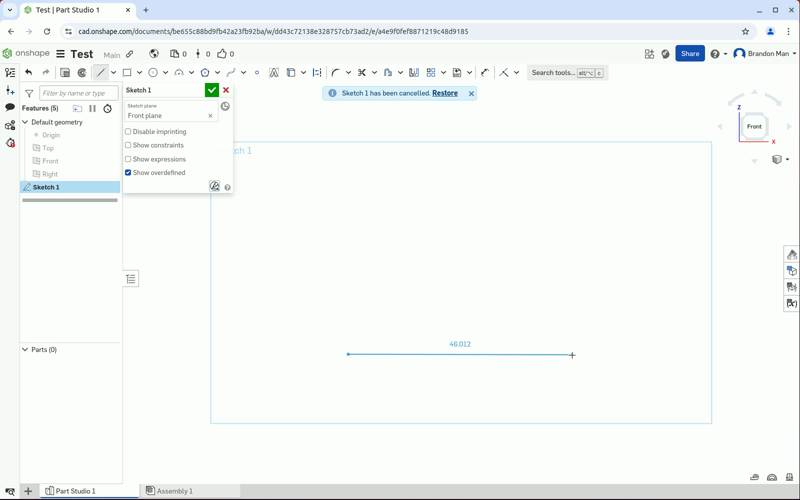
key_up(shift)
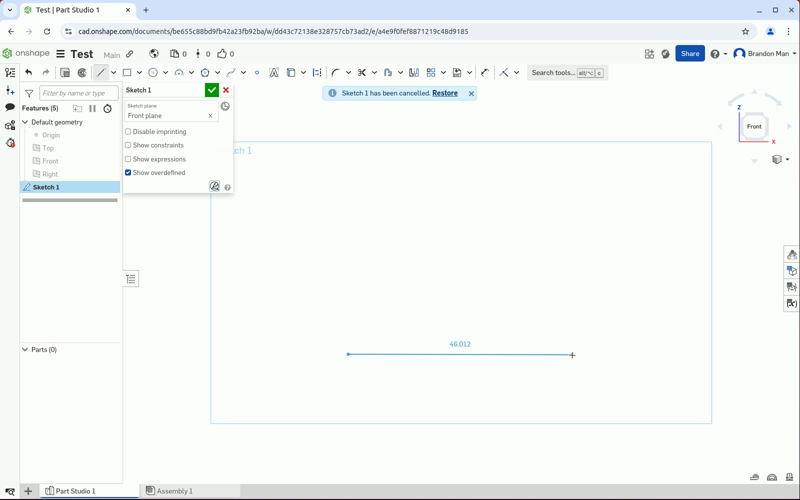
key_down(shift)
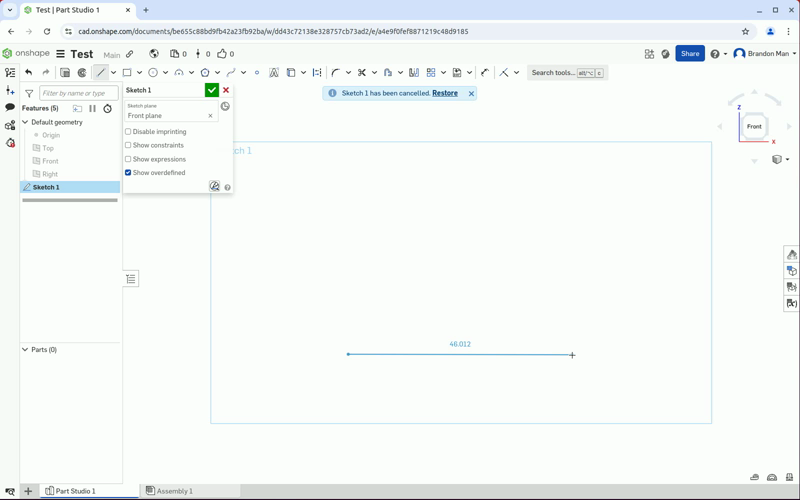
mouse_move(572, 213)
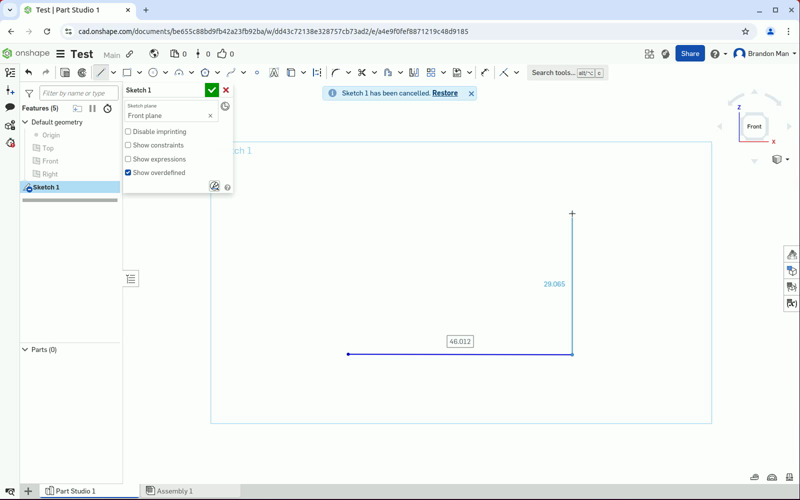
click(572, 213)
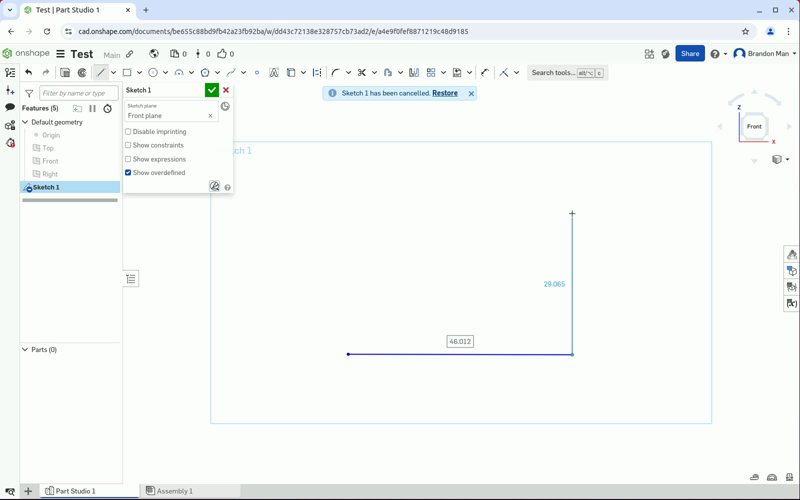
key_up(shift)
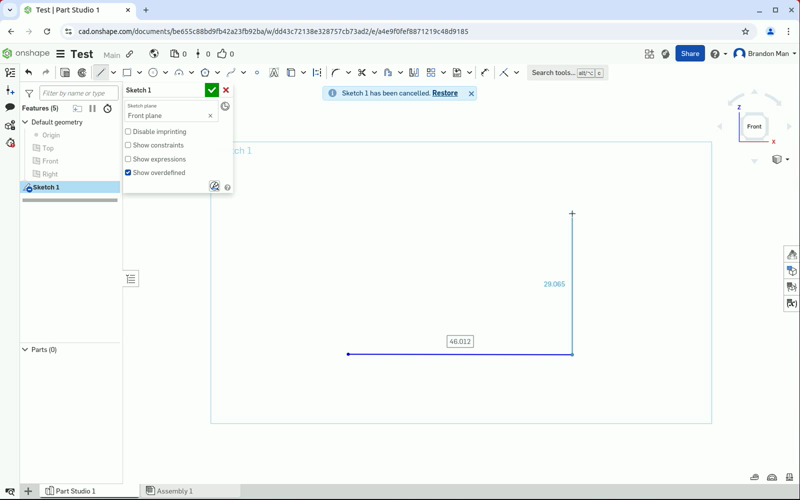
key_down(shift)
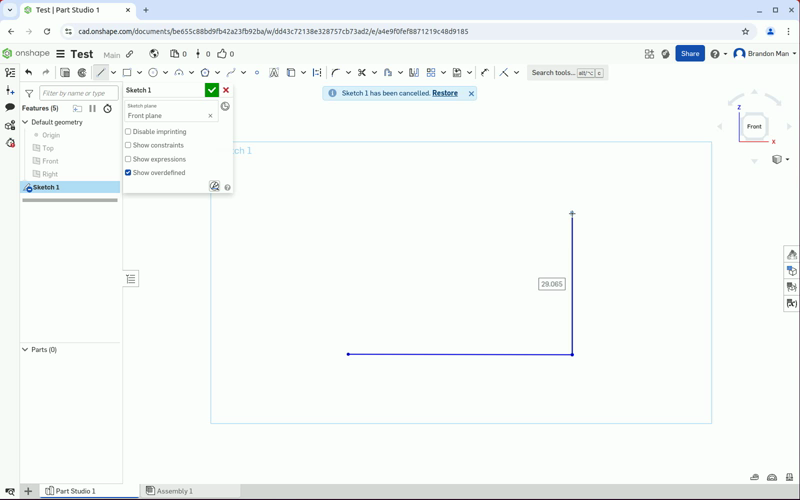
mouse_move(348, 213)
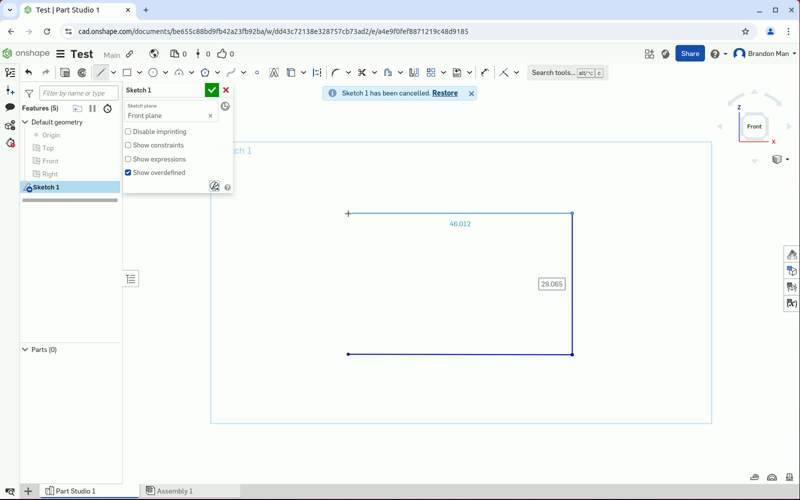
click(348, 213)
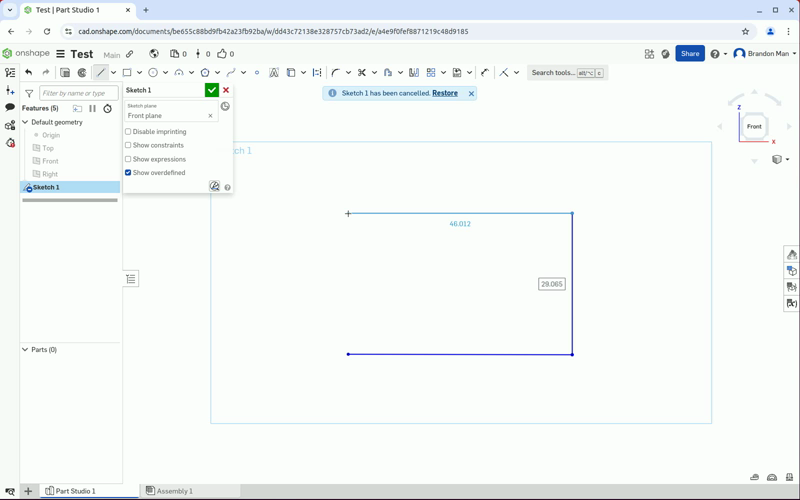
key_up(shift)
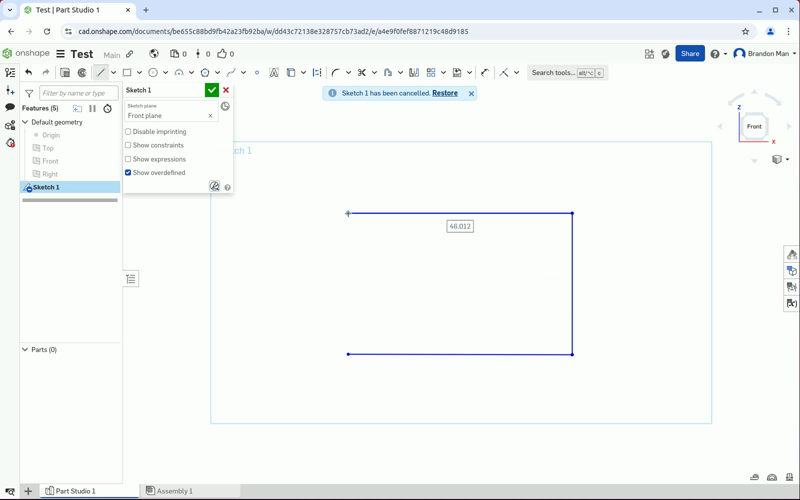
key_down(shift)
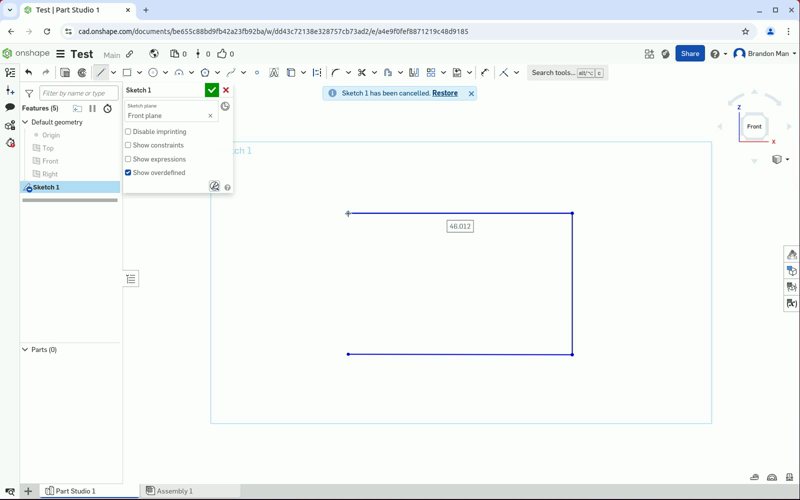
mouse_move(348, 354)
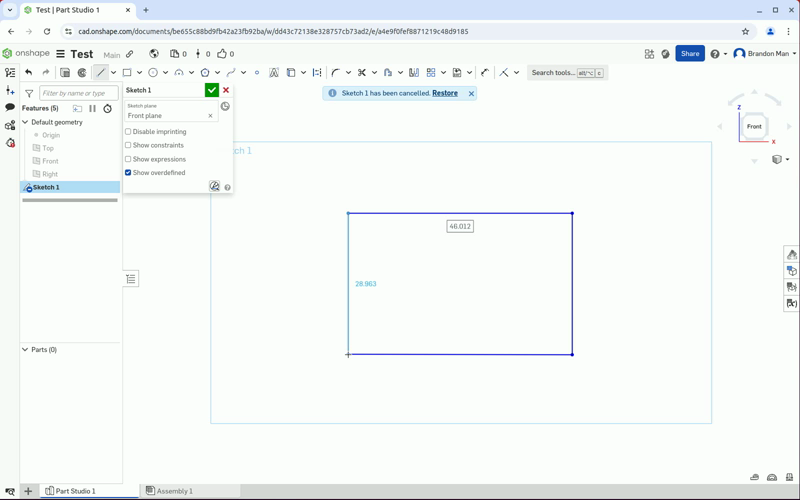
key_up(shift)
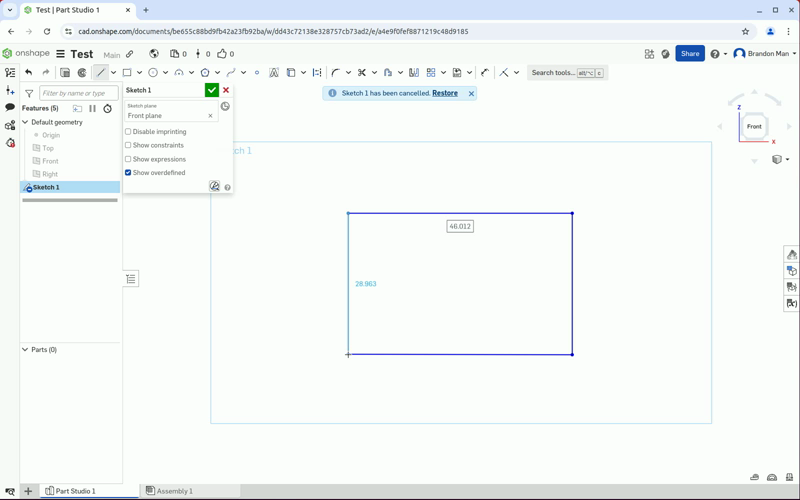
click(348, 354)
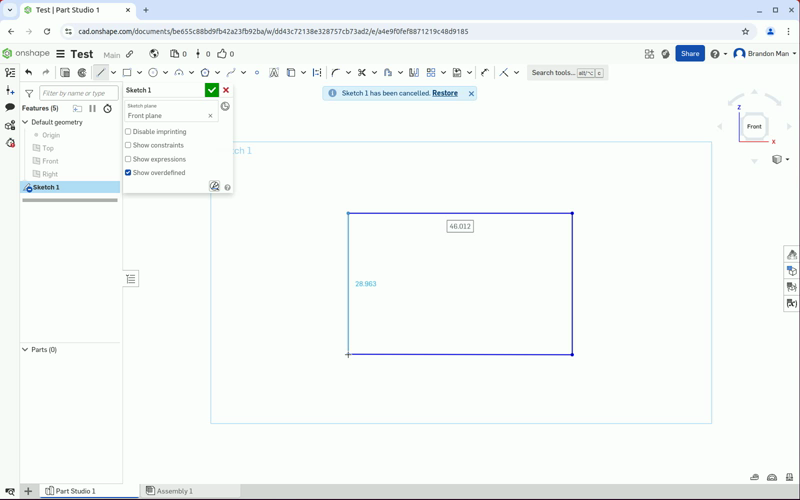
key(esc)
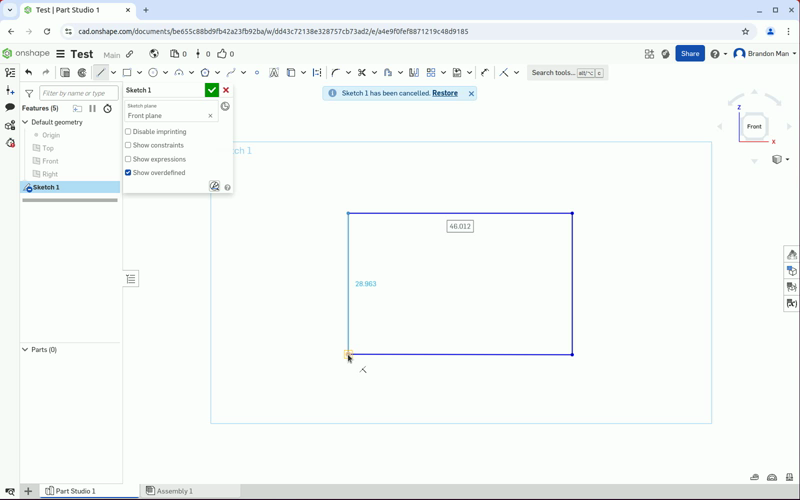
mouse_move(482, 327)
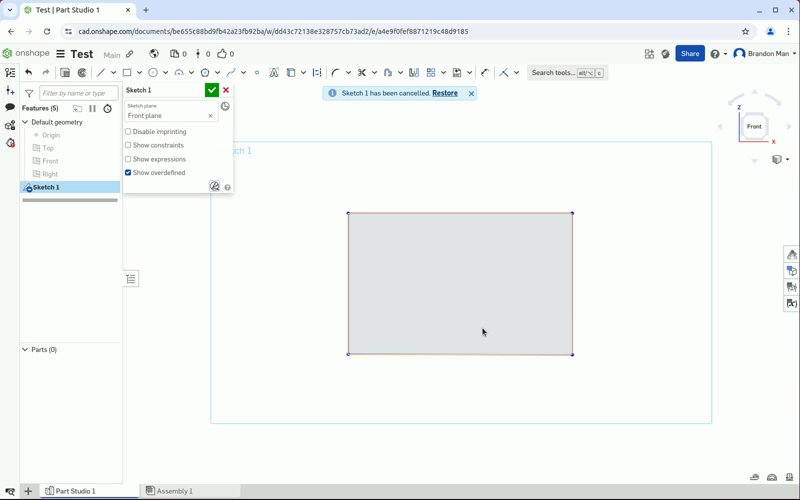
click(482, 327)
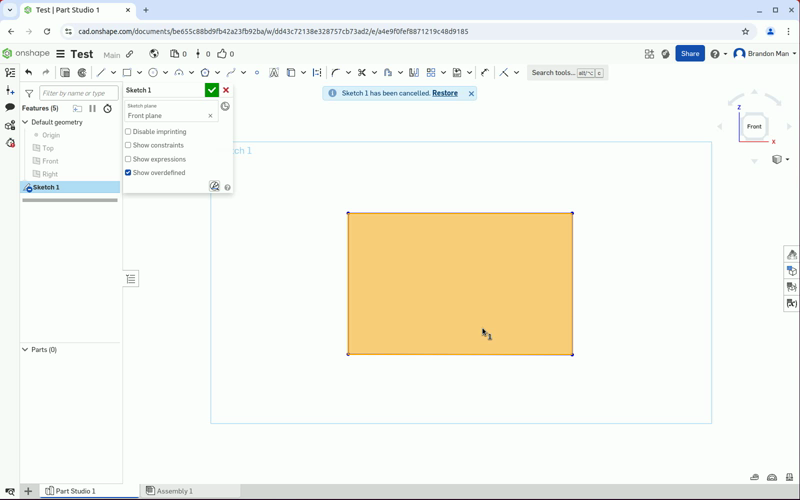
mouse_move(73, 352)
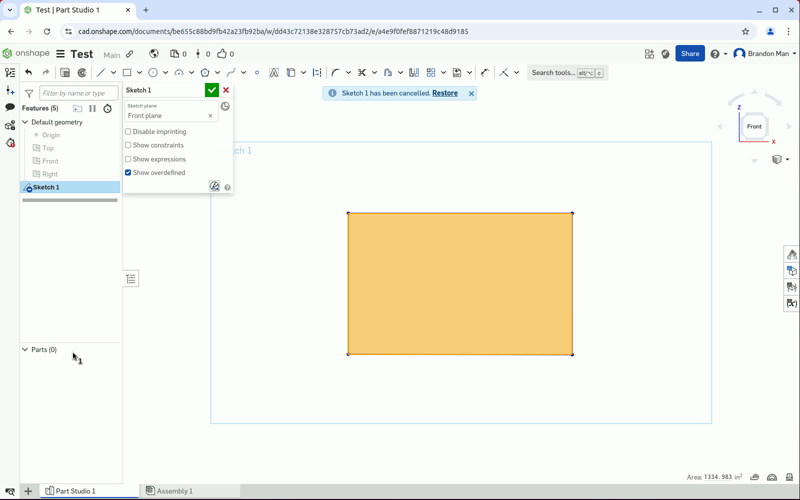
key(shift+y)
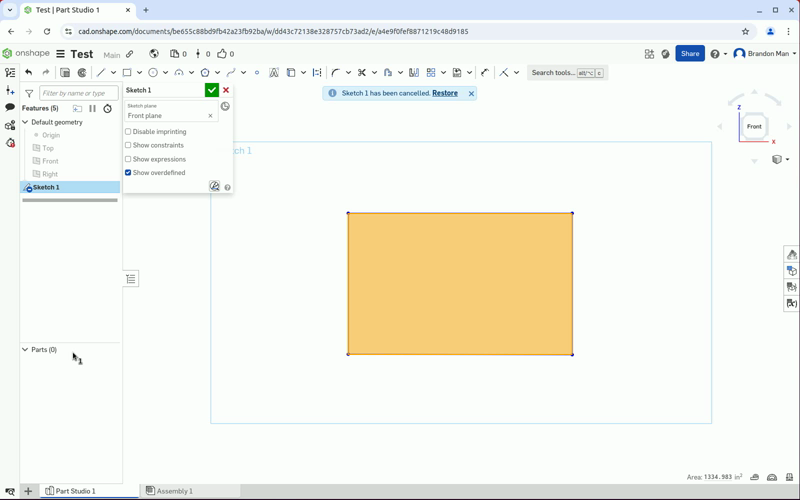
key(shift+e)
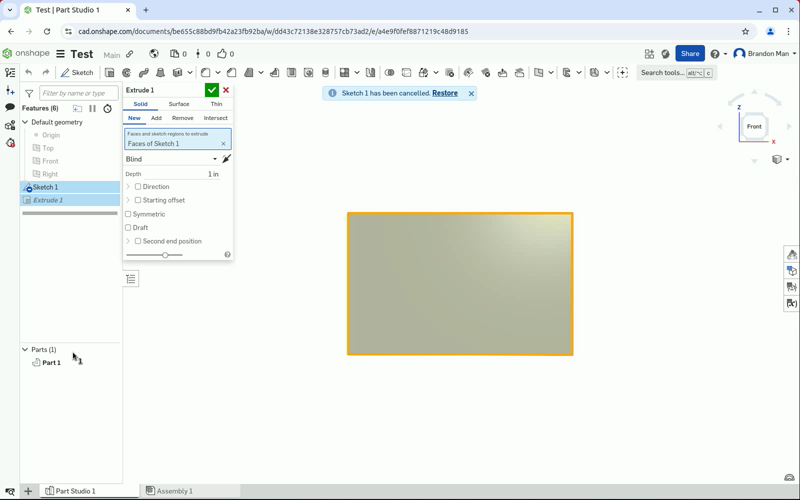
mouse_move(143, 106)
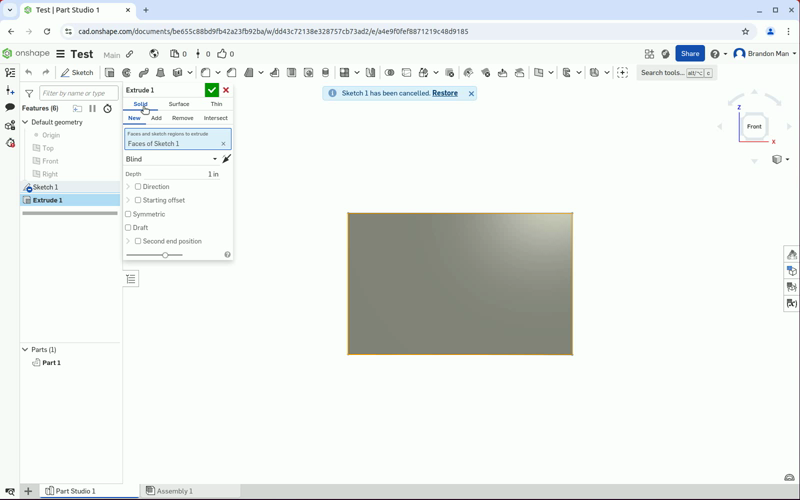
click(143, 106)
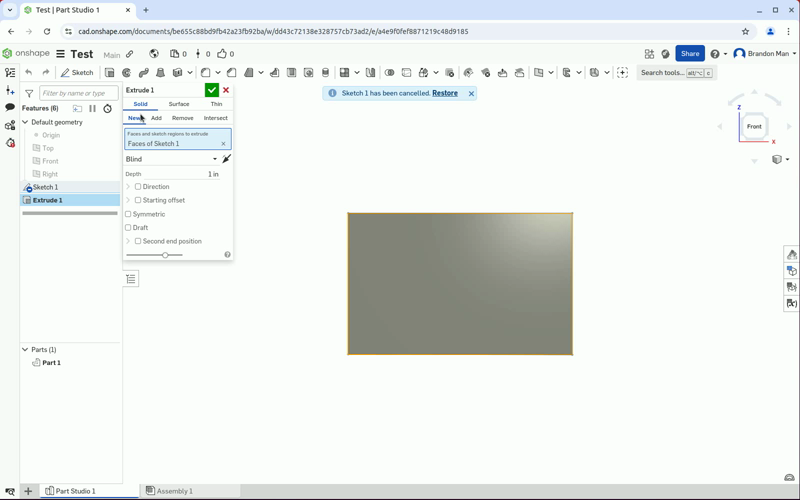
mouse_move(137, 120)
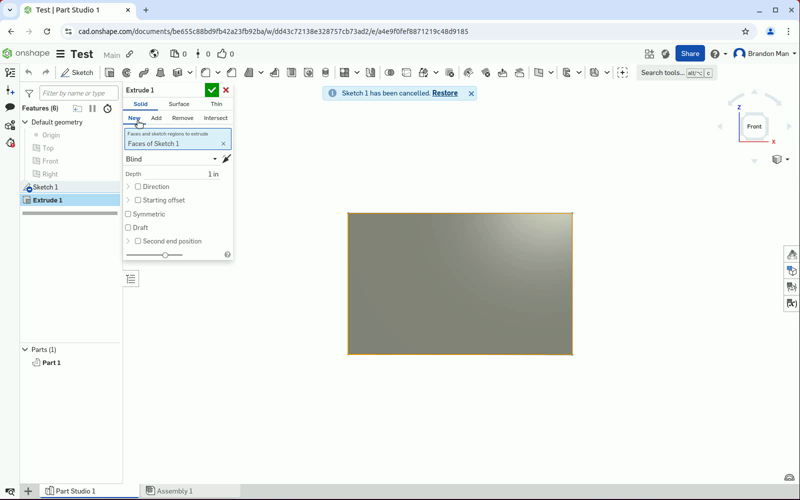
click(137, 120)
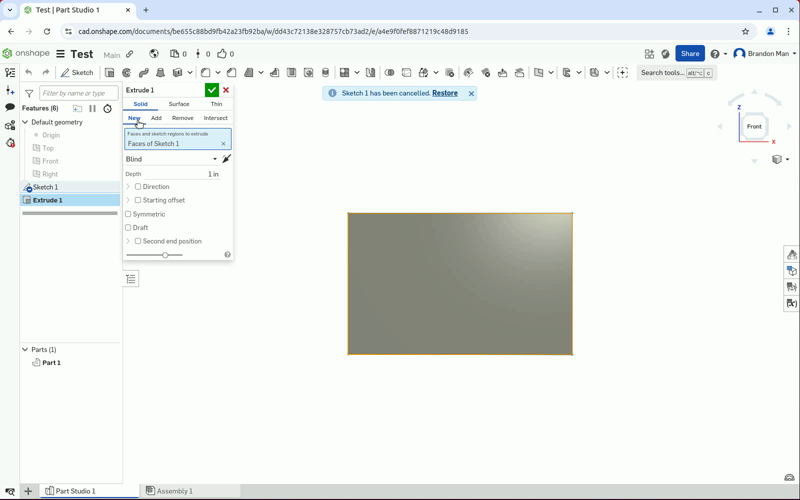
key(tab, 4)
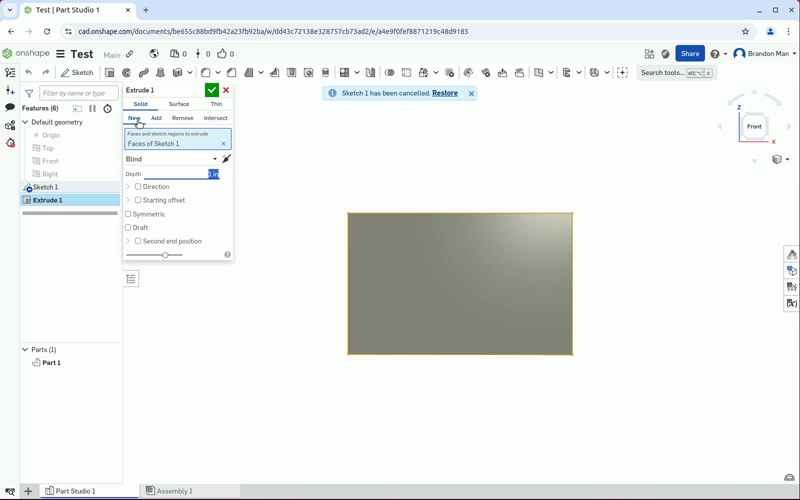
text(1.926)
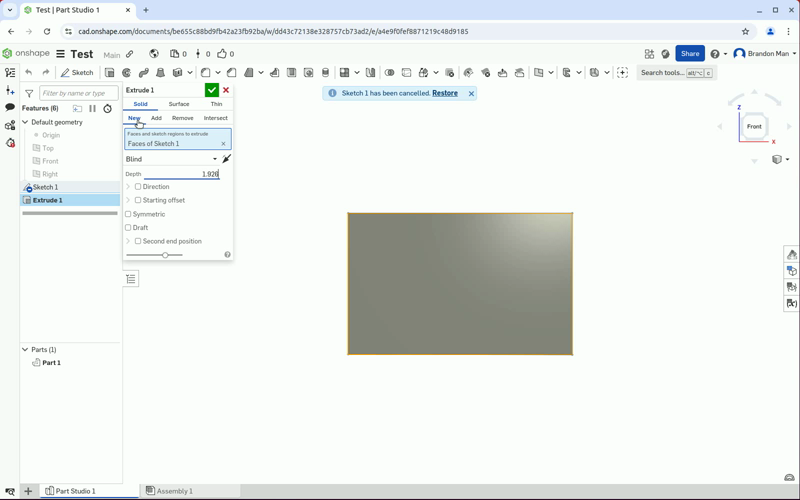
key(enter)
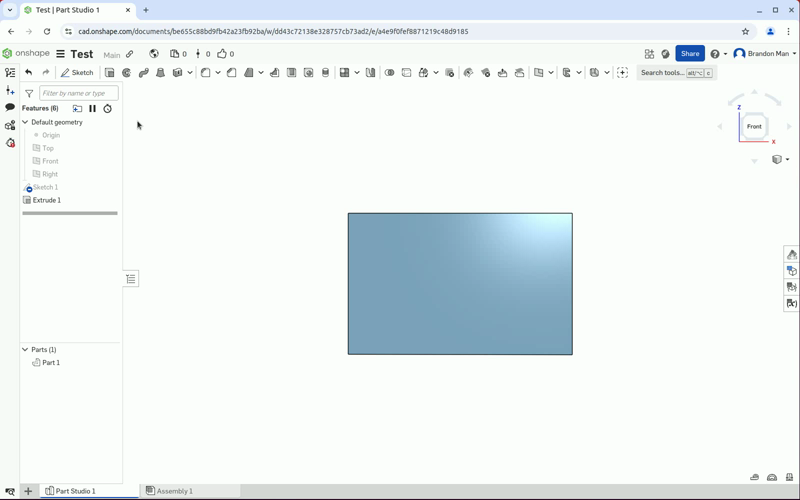
key(shift+h)
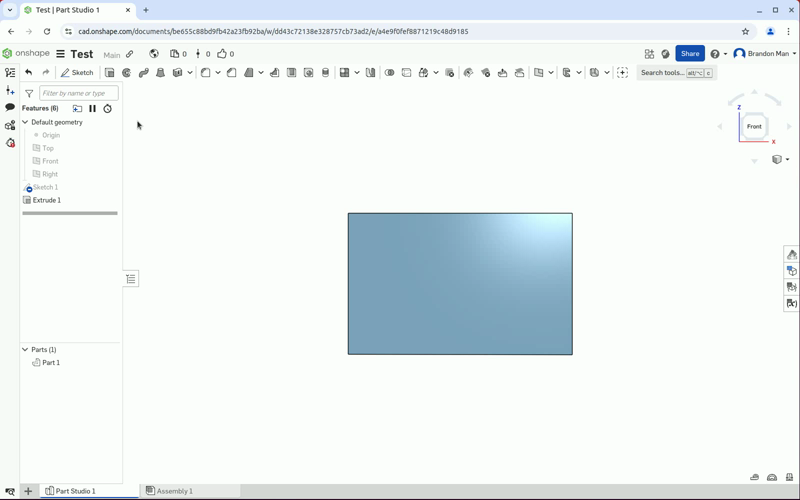
key(shift+h)
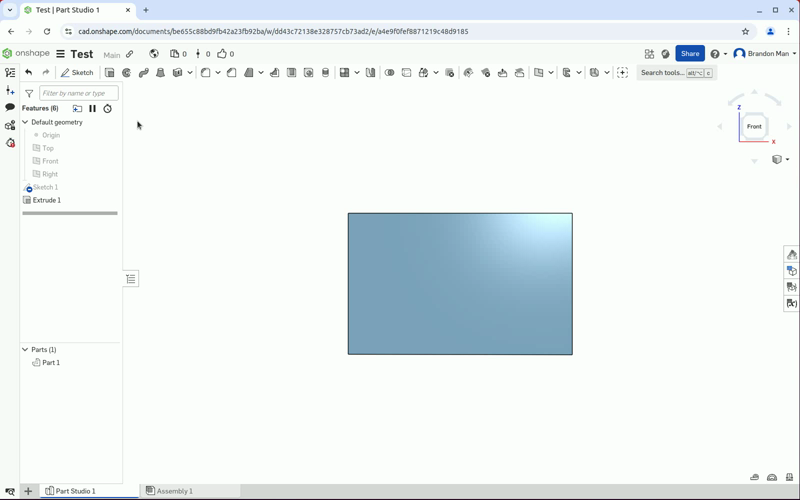
mouse_move(73, 189)
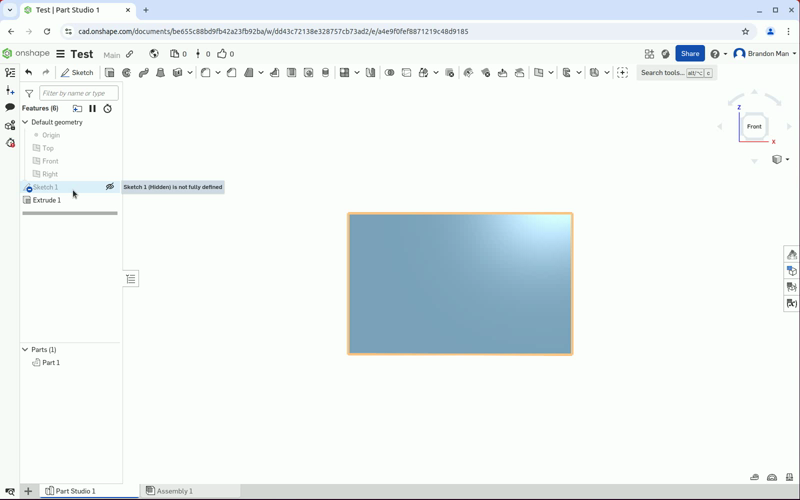
click(73, 189)
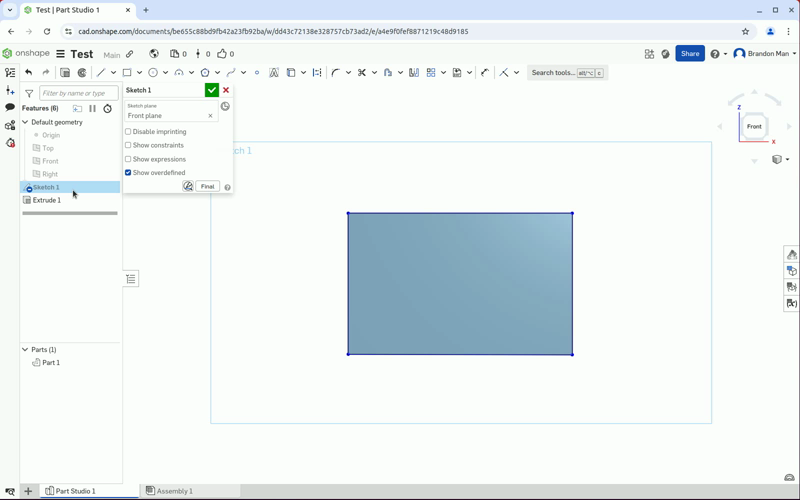
mouse_move(229, 92)
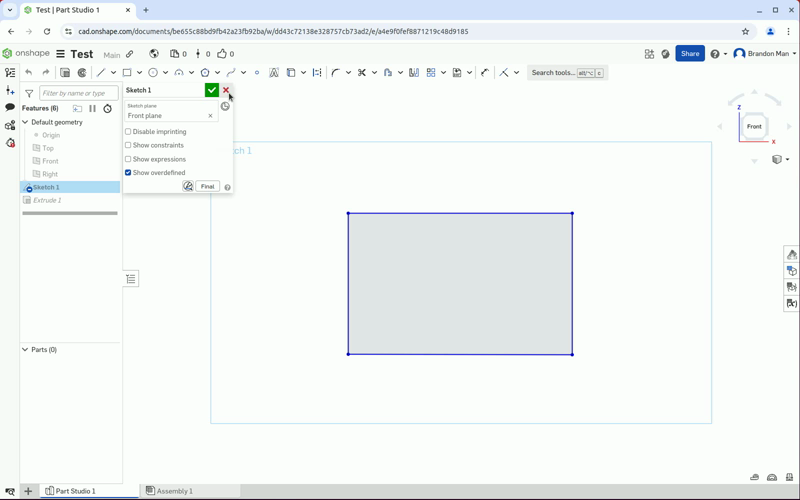
click(229, 92)
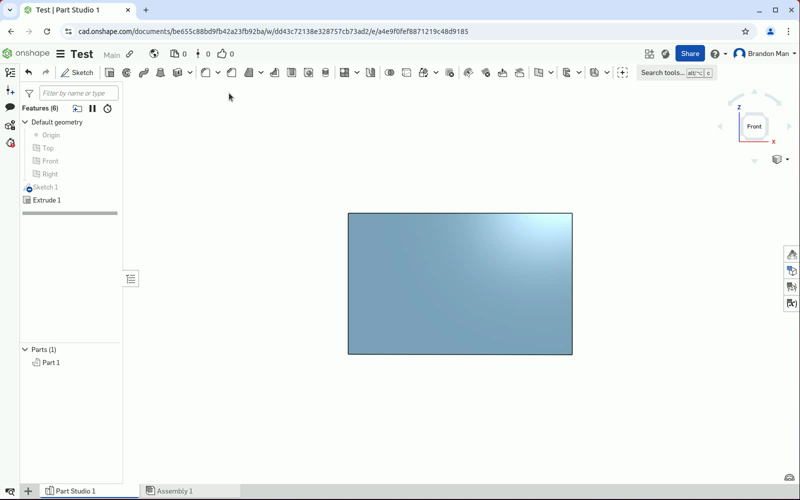
mouse_move(541, 75)
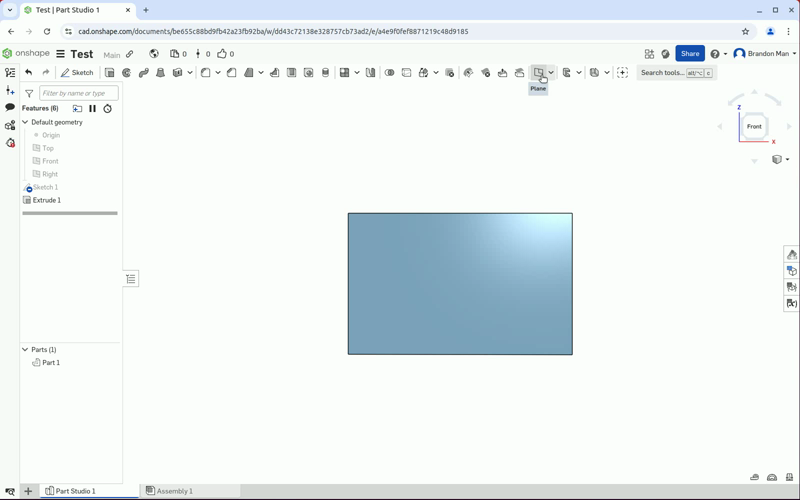
click(541, 75)
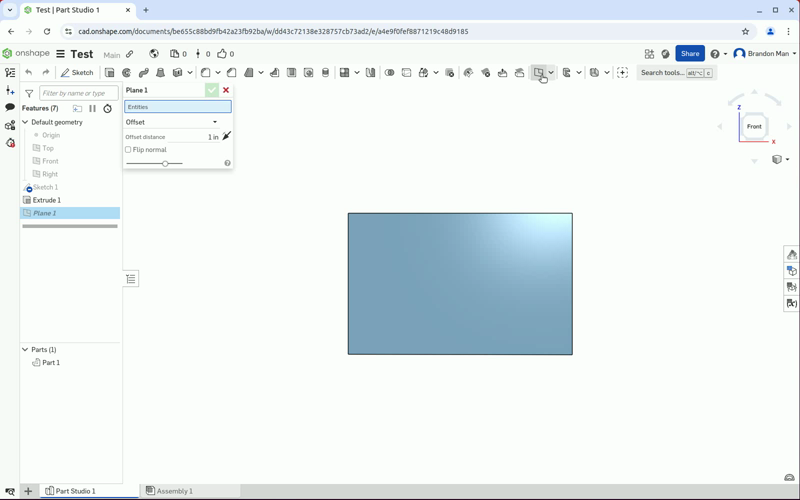
mouse_move(73, 163)
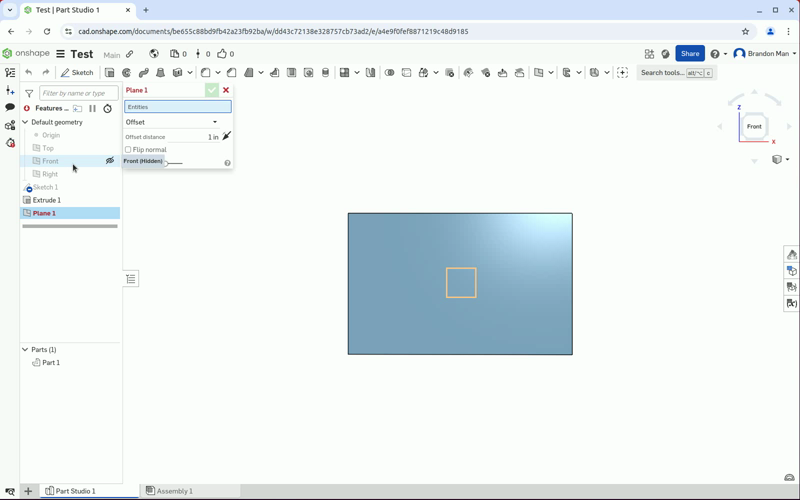
click(73, 163)
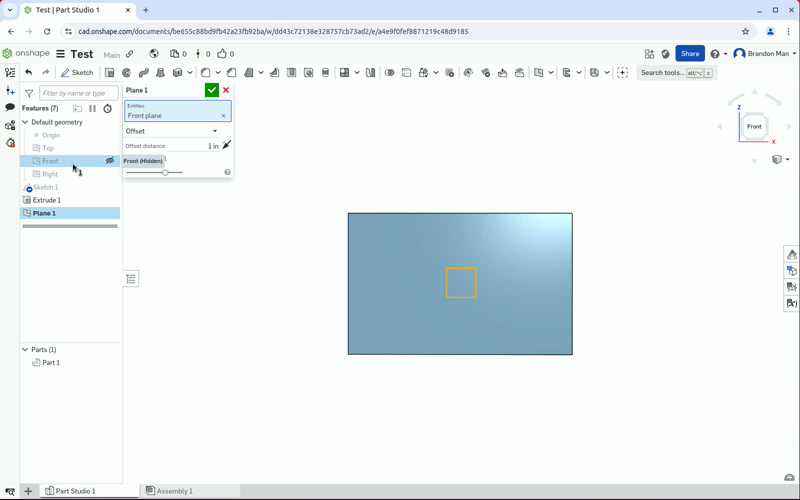
key(tab, 2)
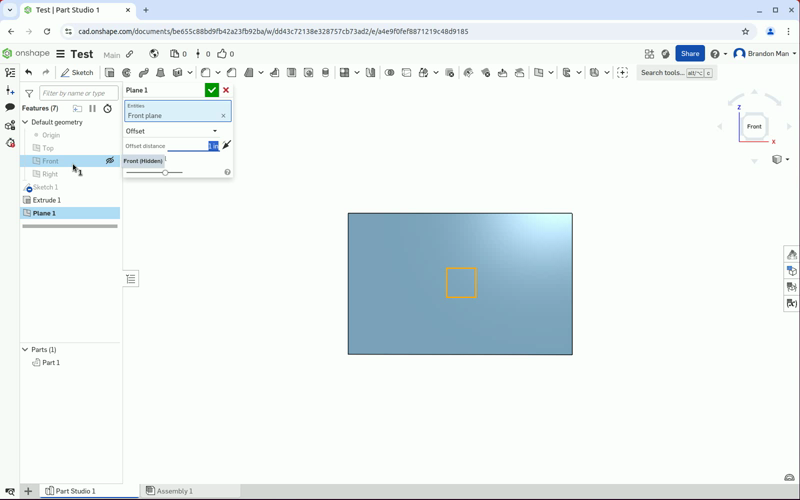
text(1.91)
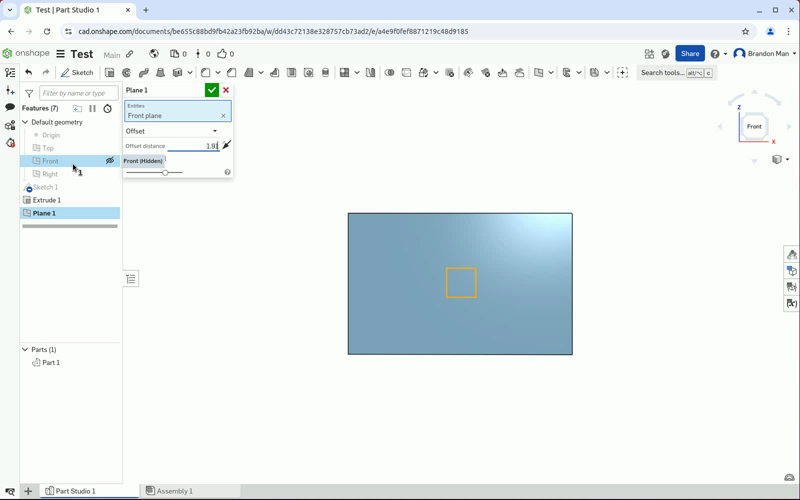
key(enter, 2)
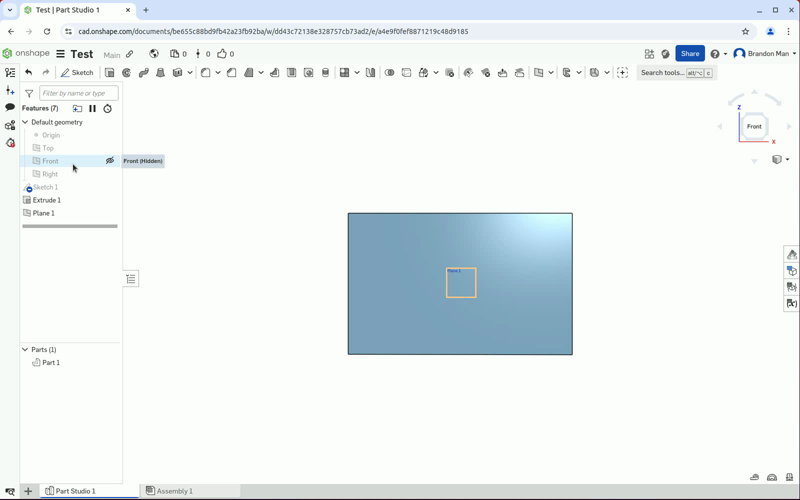
key(shift+s)
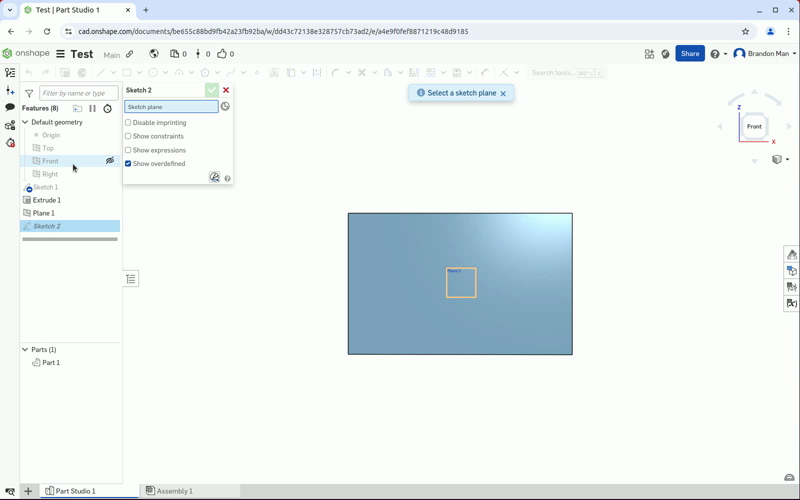
mouse_move(73, 215)
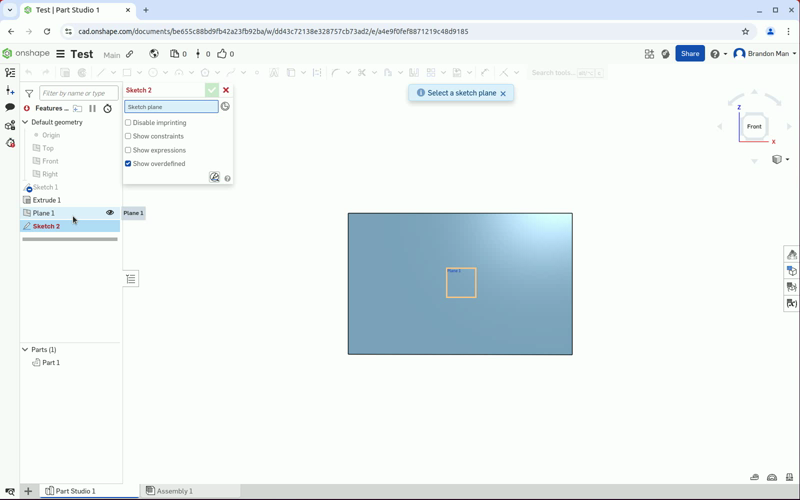
click(73, 215)
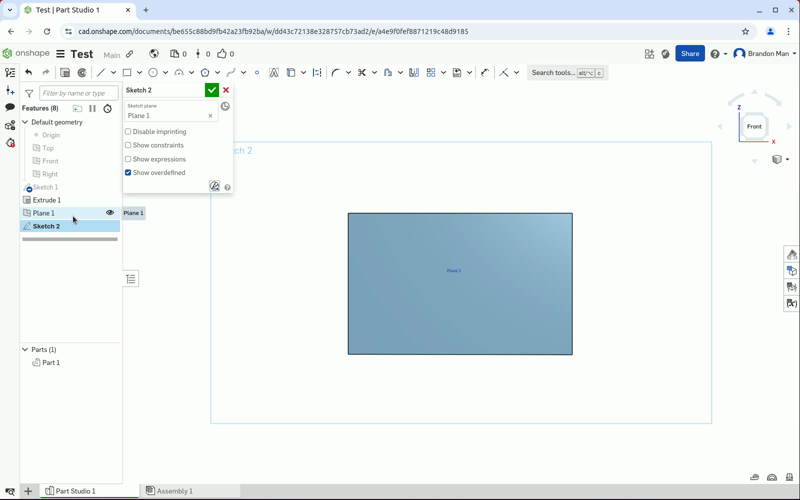
mouse_move(73, 352)
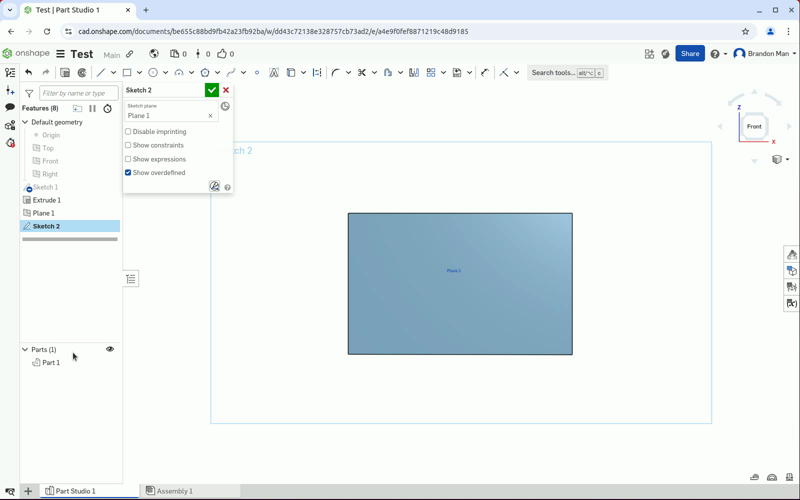
key(y)
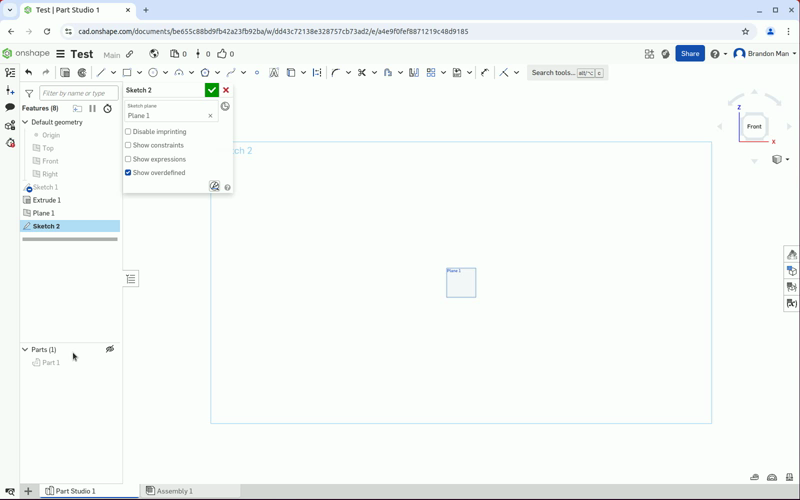
key(l)
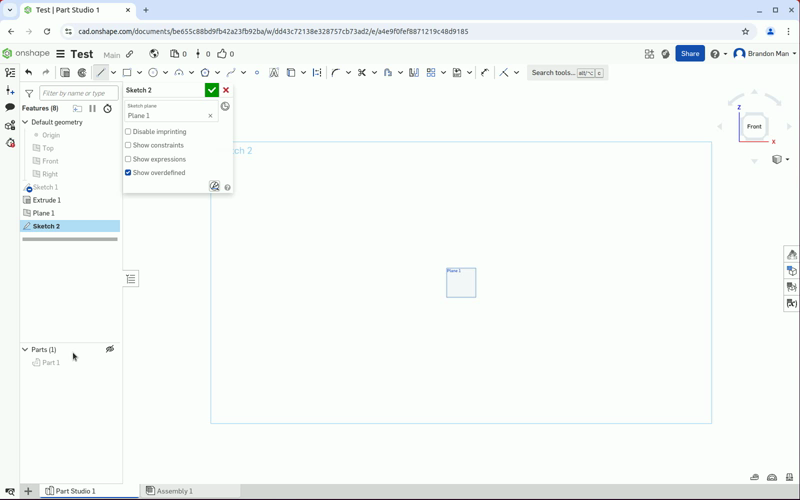
key_down(shift)
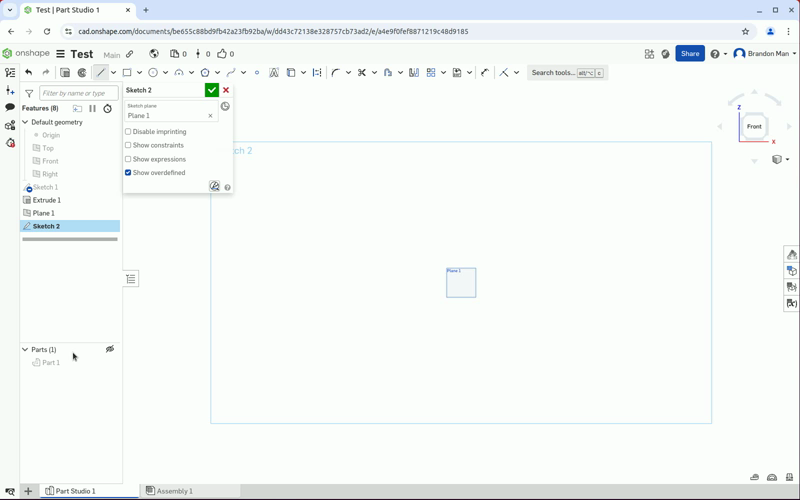
mouse_move(348, 354)
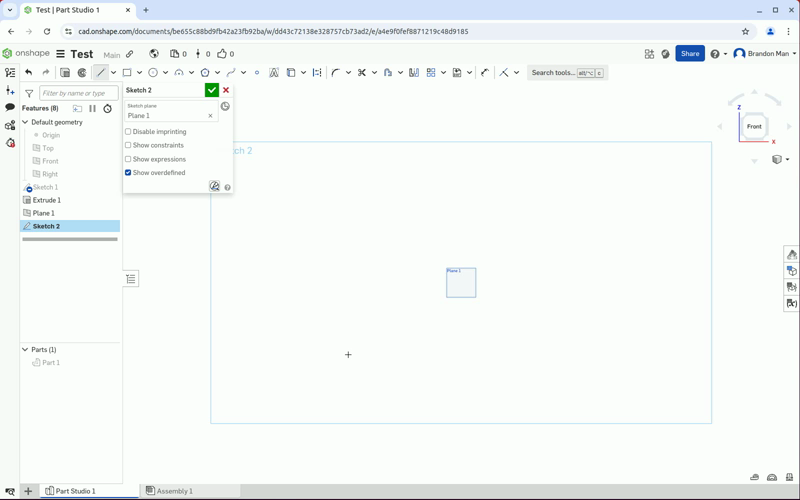
click(348, 354)
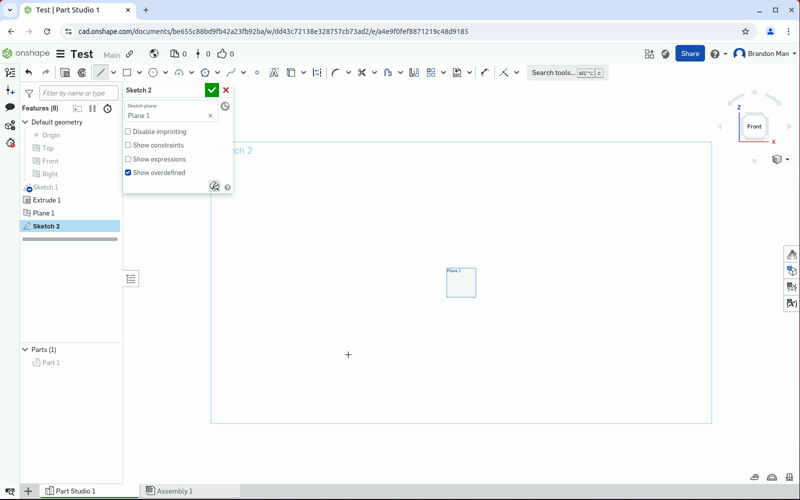
key_up(shift)
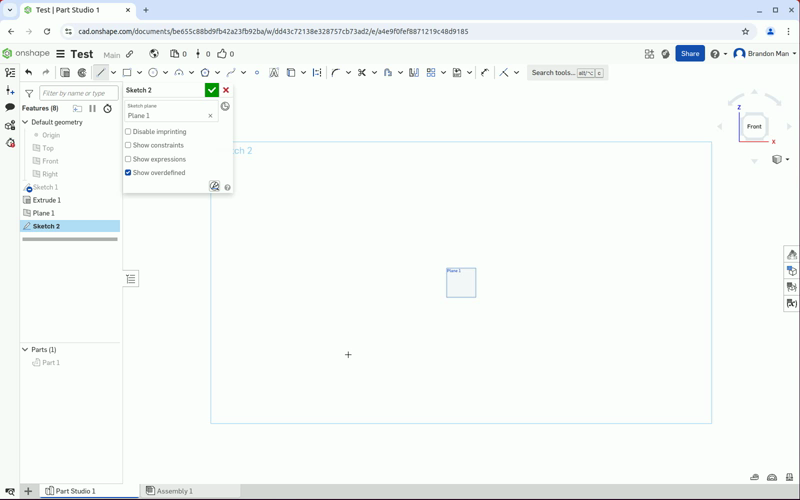
key_down(shift)
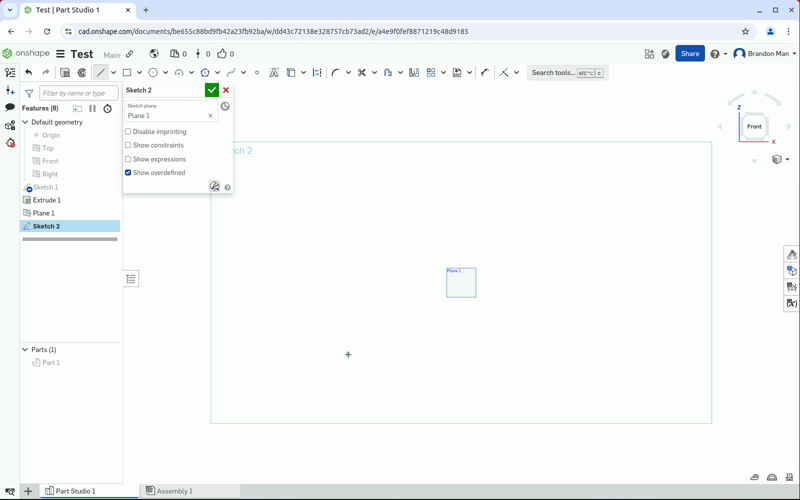
mouse_move(572, 354)
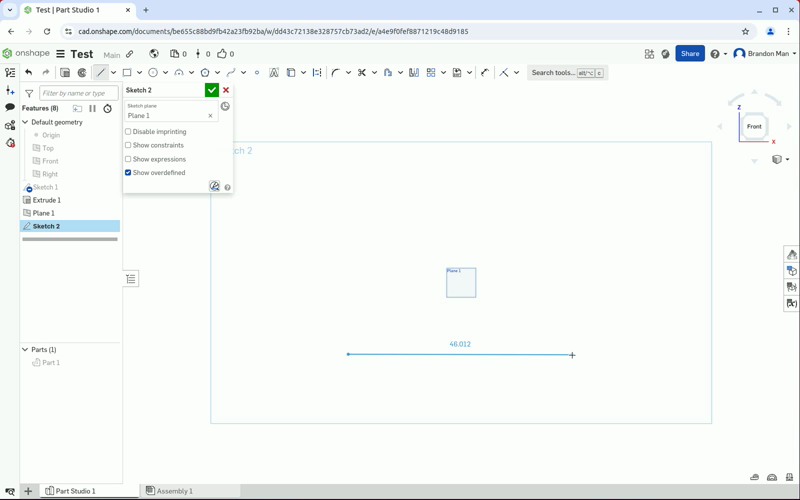
click(572, 354)
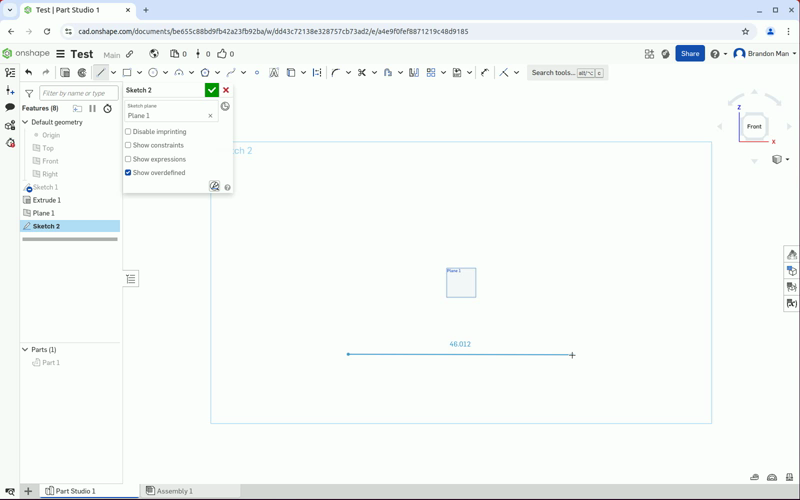
key_up(shift)
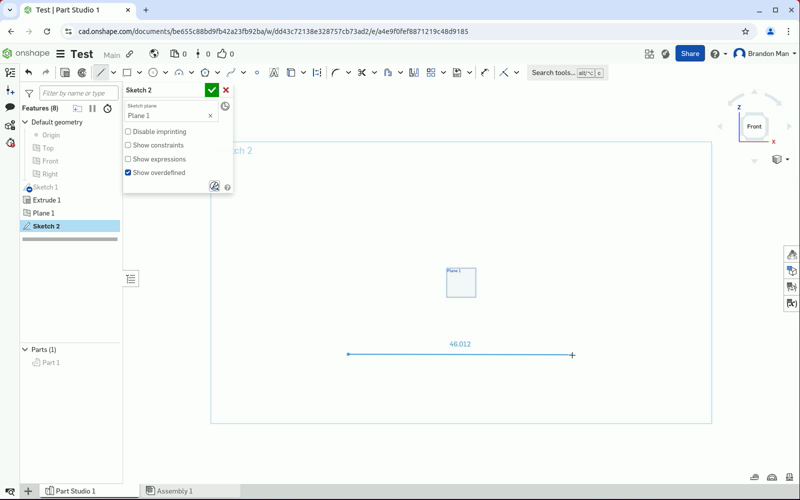
key_down(shift)
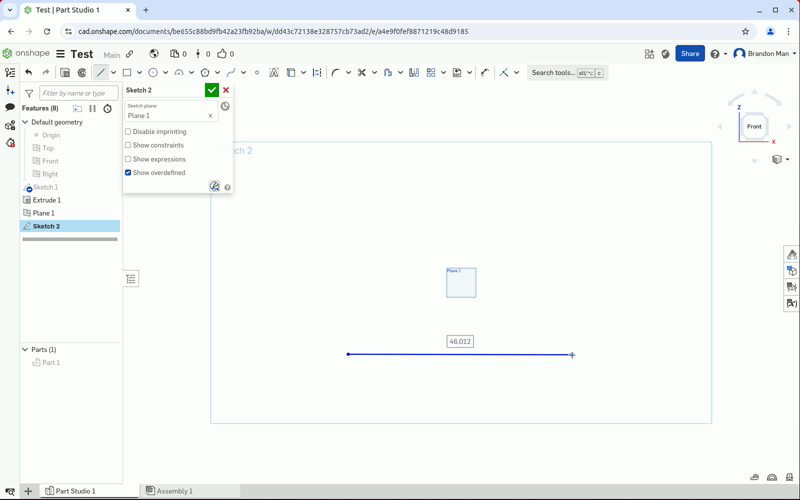
mouse_move(572, 213)
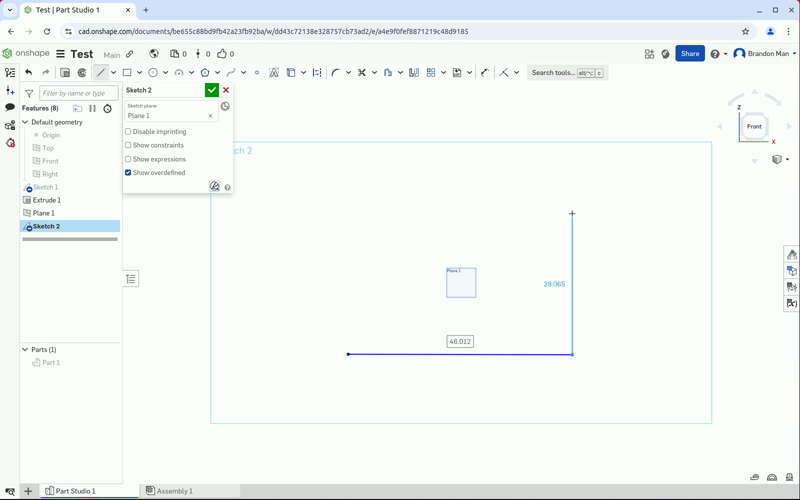
click(572, 213)
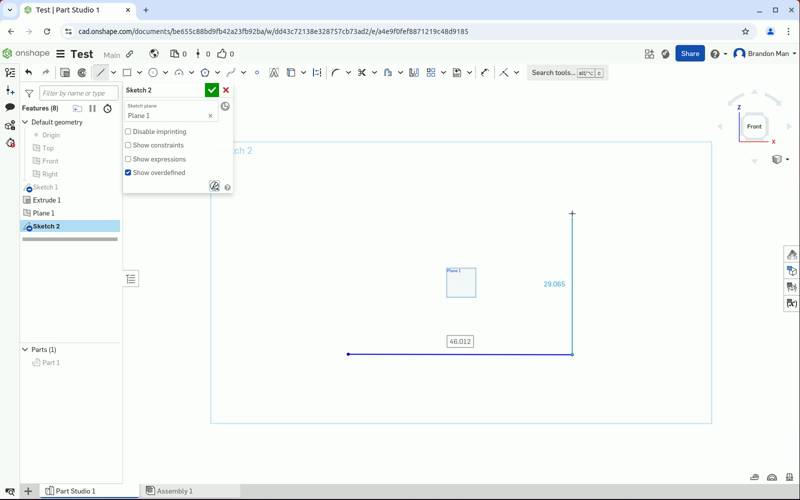
key_up(shift)
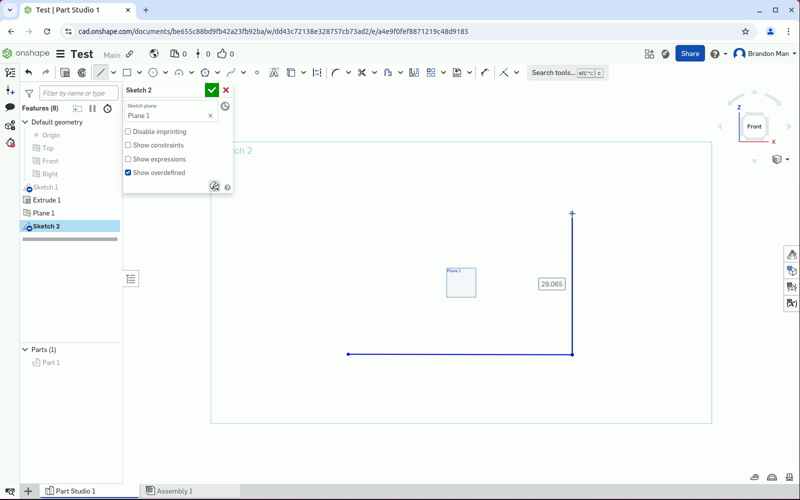
key_down(shift)
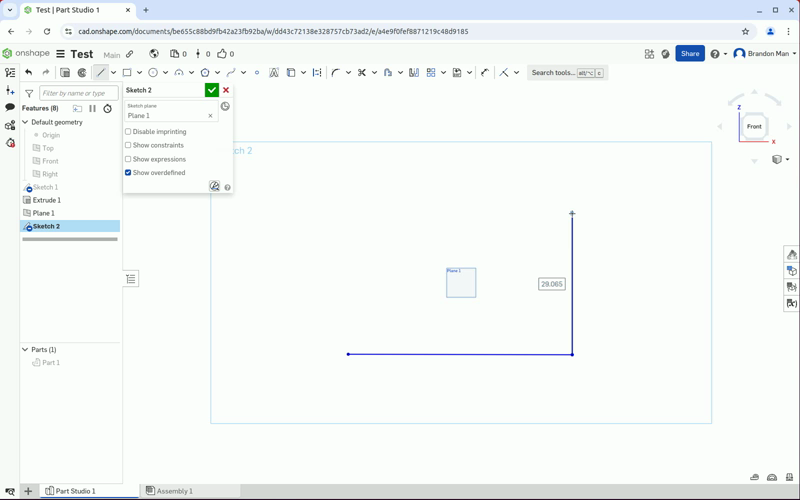
mouse_move(348, 213)
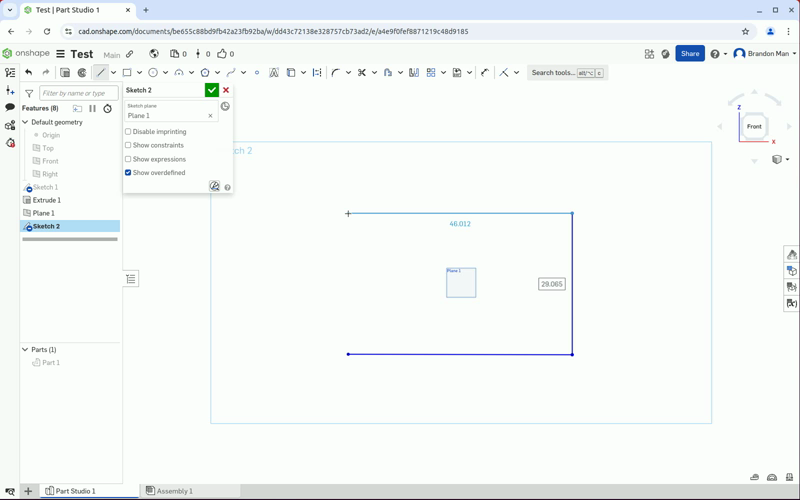
click(348, 213)
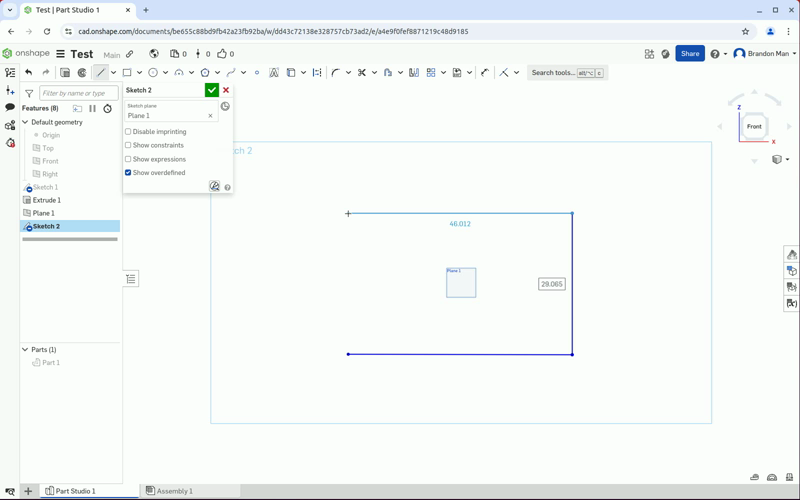
key_up(shift)
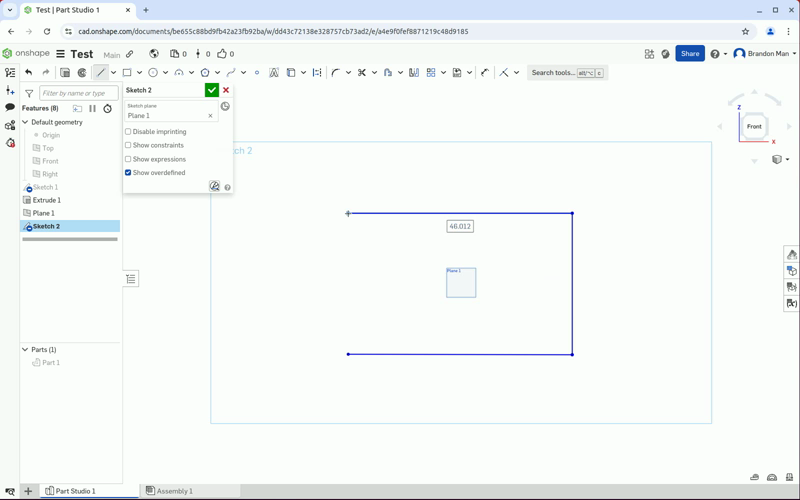
key_down(shift)
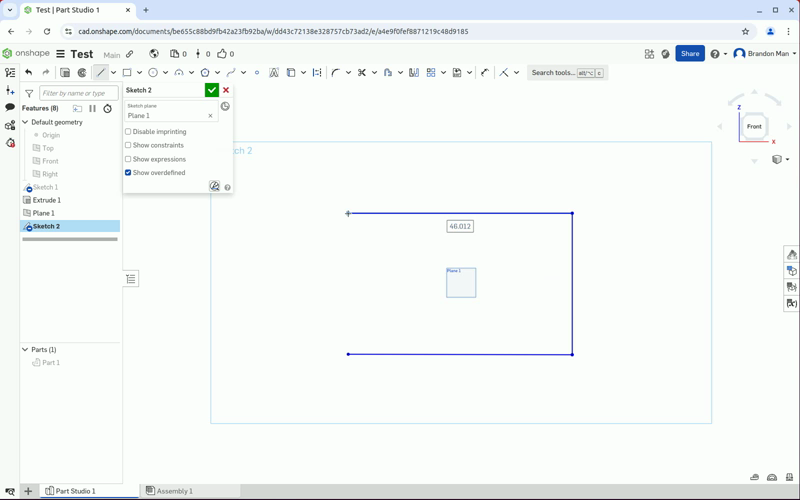
mouse_move(348, 354)
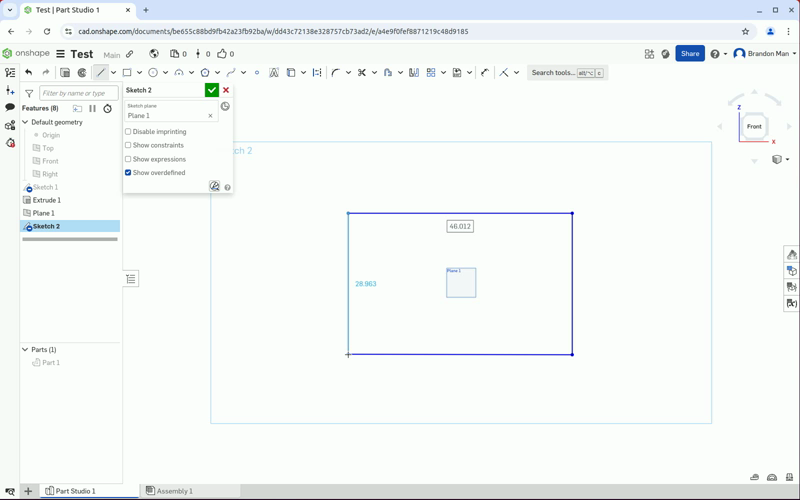
key_up(shift)
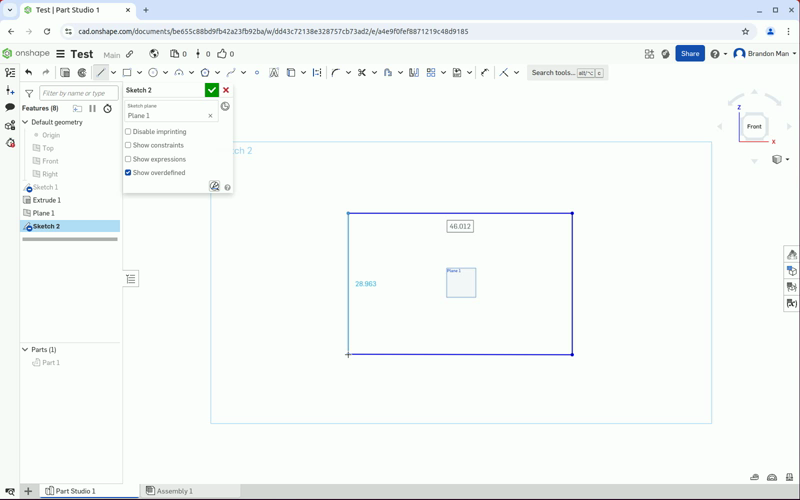
click(348, 354)
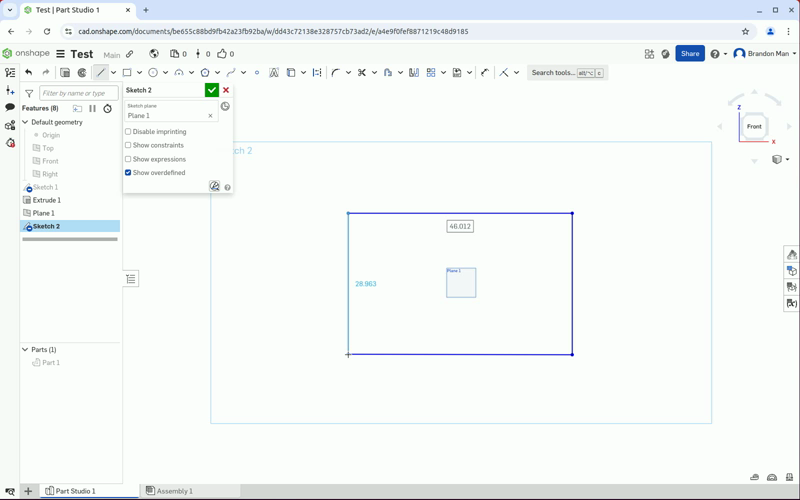
key(esc)
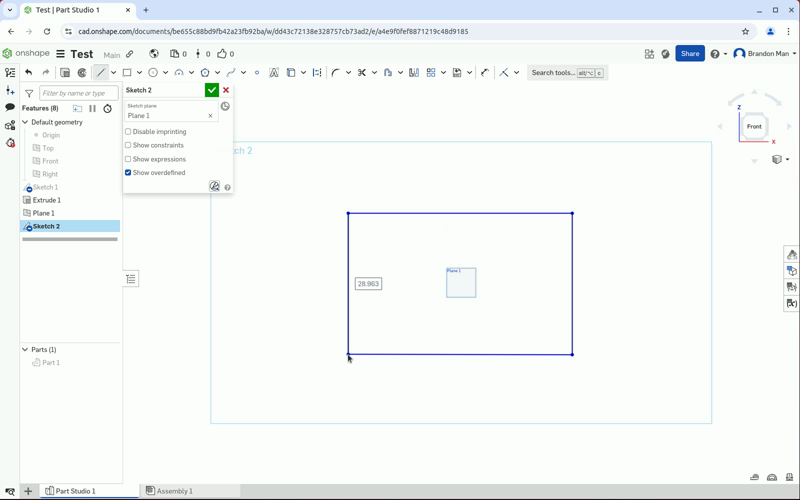
mouse_move(418, 254)
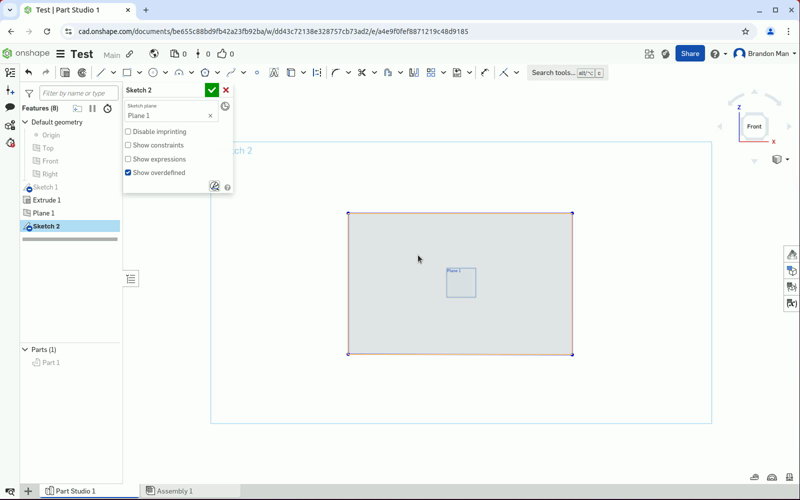
click(418, 254)
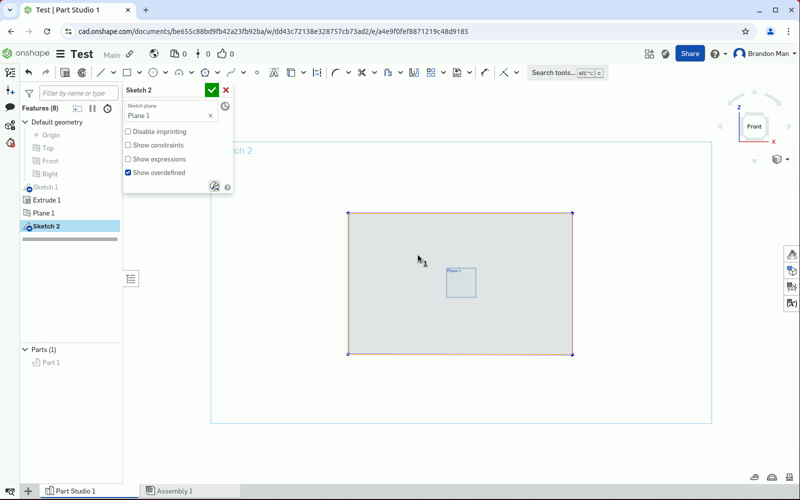
mouse_move(73, 352)
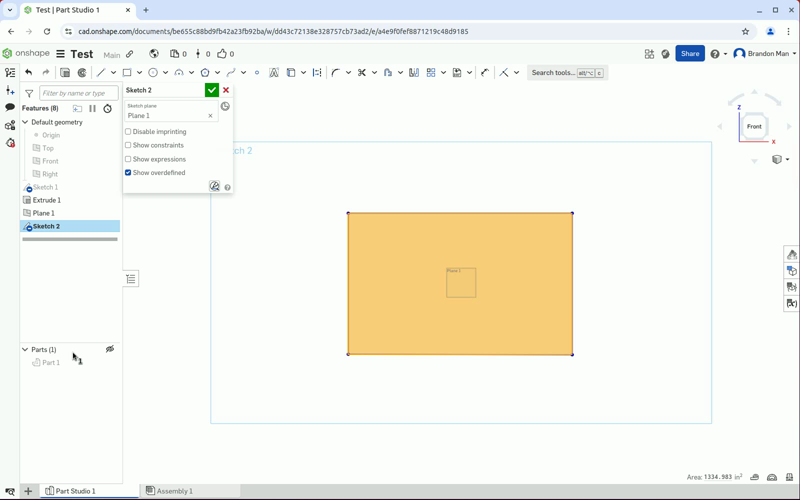
key(shift+y)
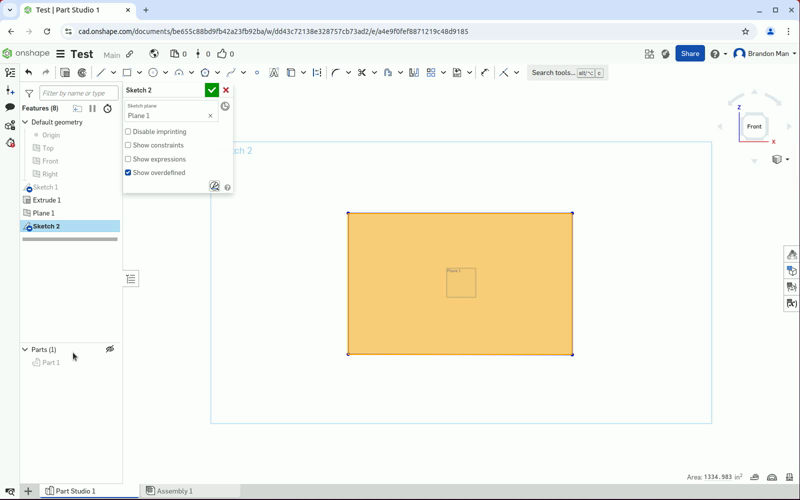
key(shift+e)
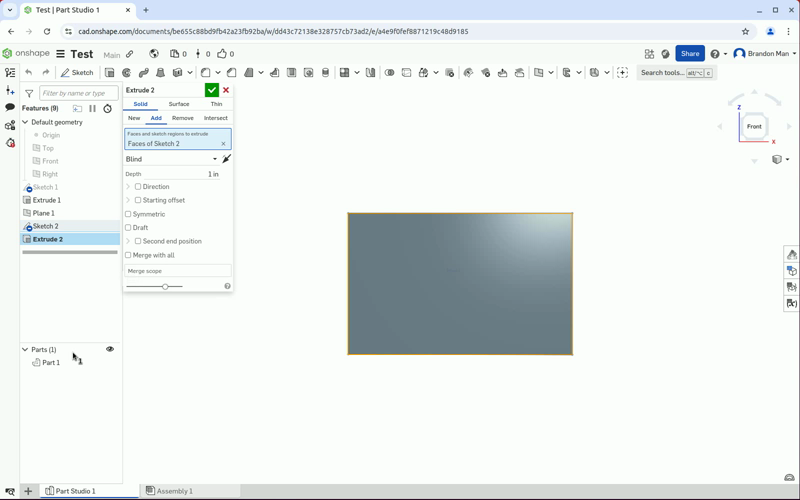
mouse_move(143, 106)
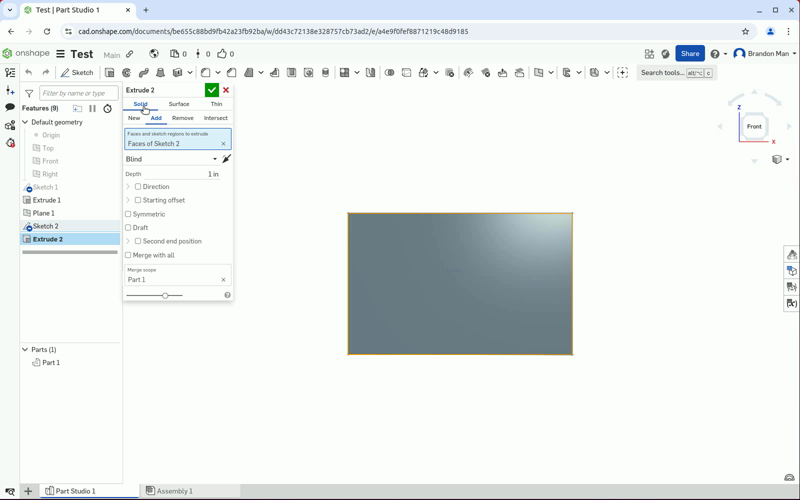
click(143, 106)
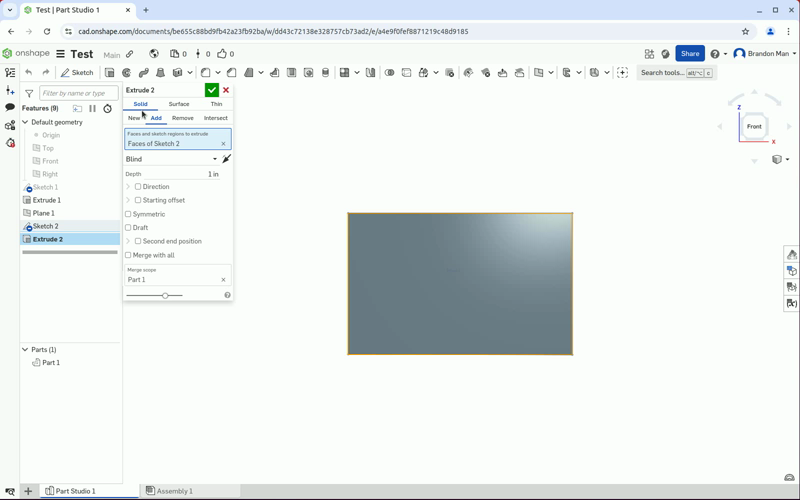
mouse_move(137, 120)
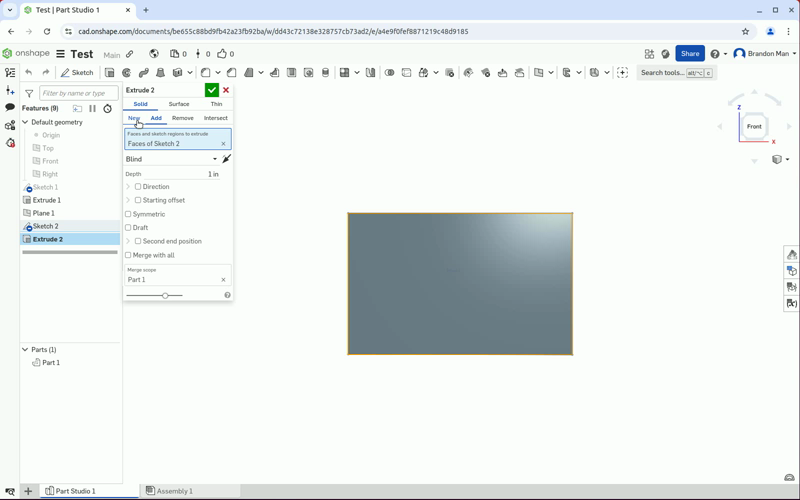
click(137, 120)
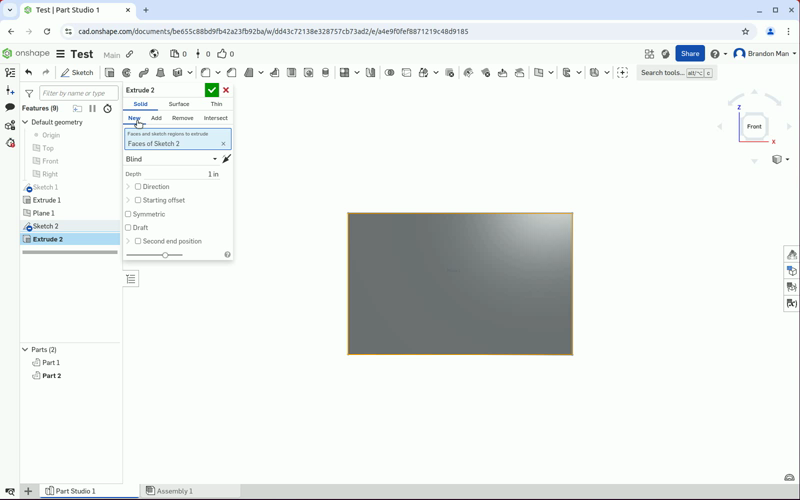
key(tab, 4)
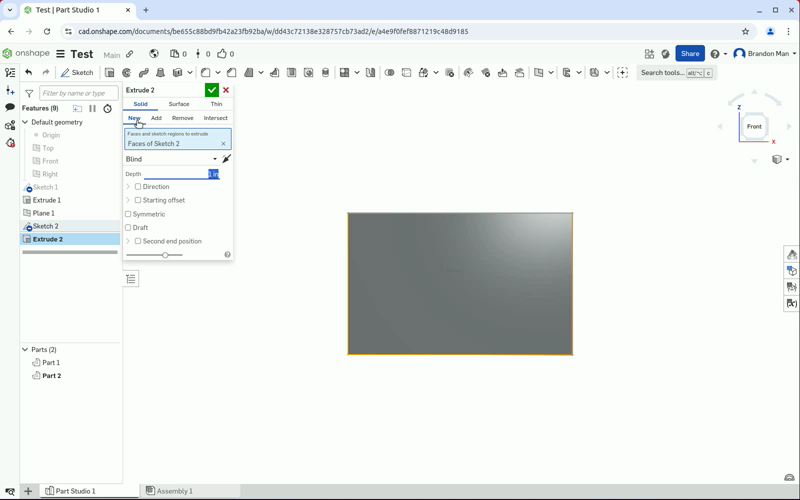
text(6.74)
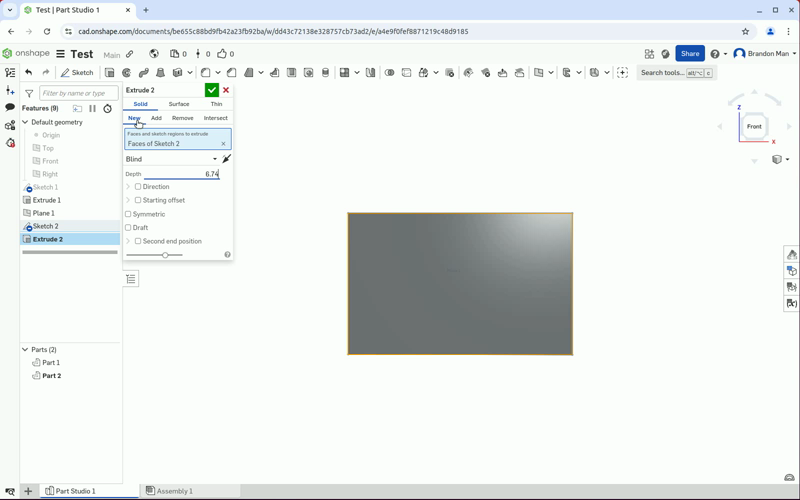
key(enter)
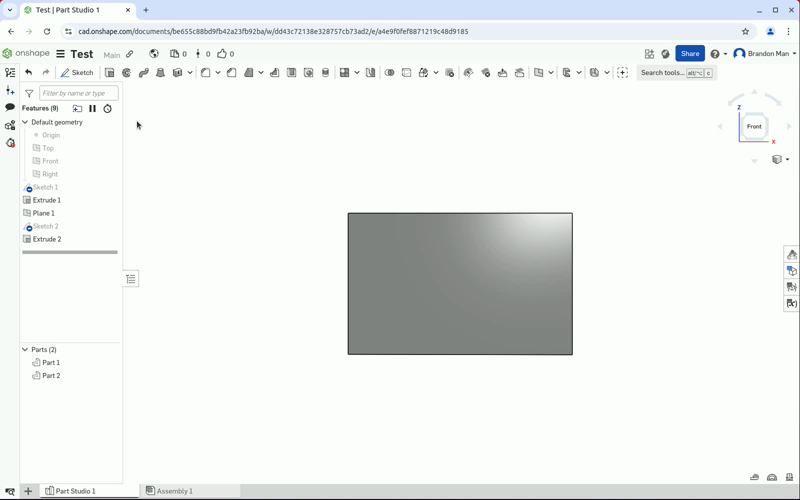
key(shift+h)
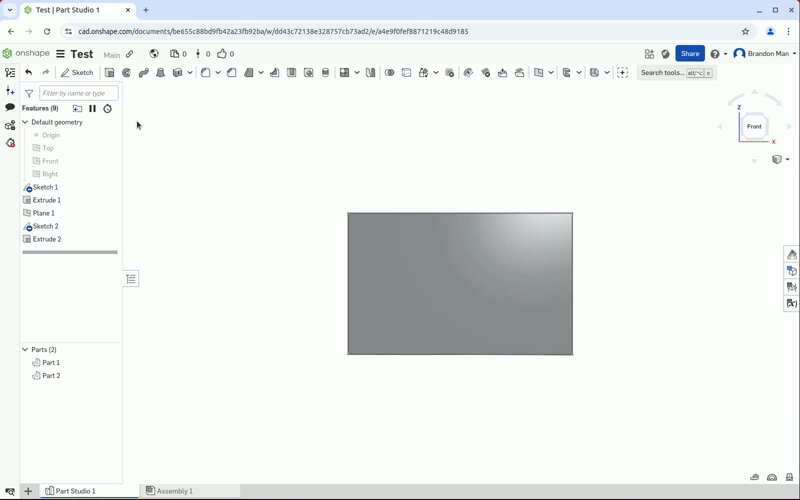
key(shift+h)
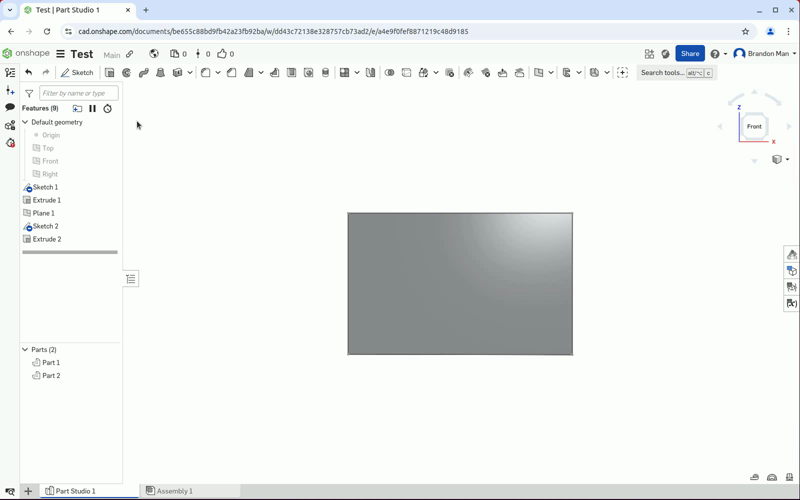
key(shift+7)
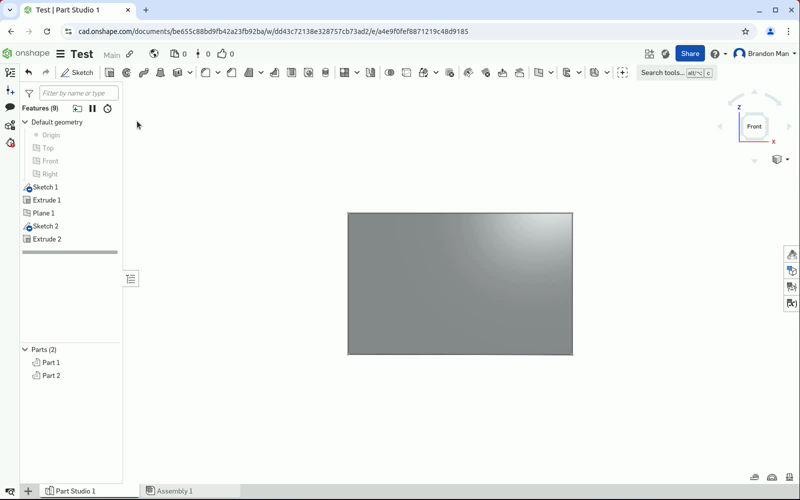
key(left, 2)
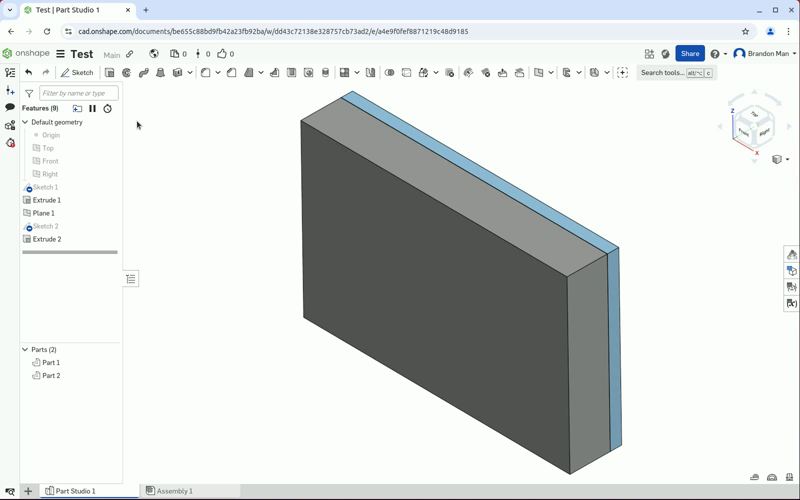
key(down, 2)
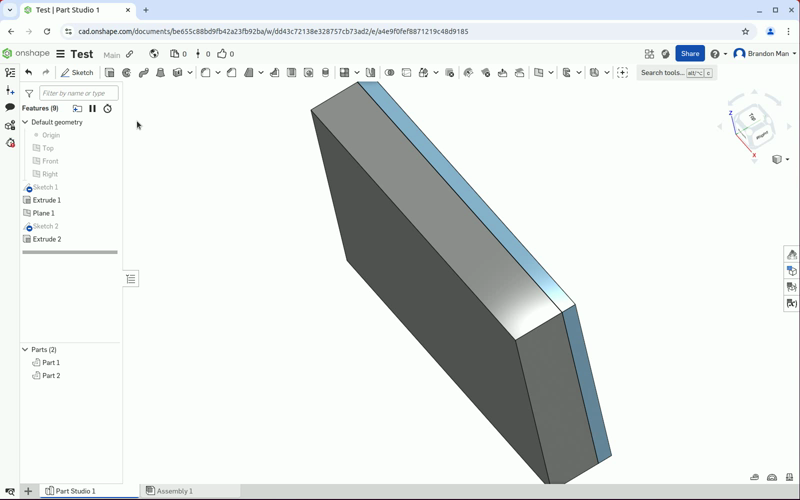
key(up, 2)
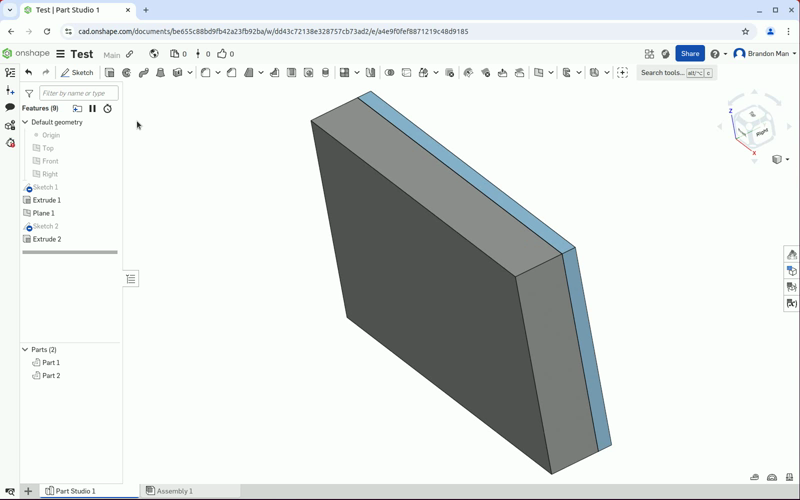
key(right, 2)
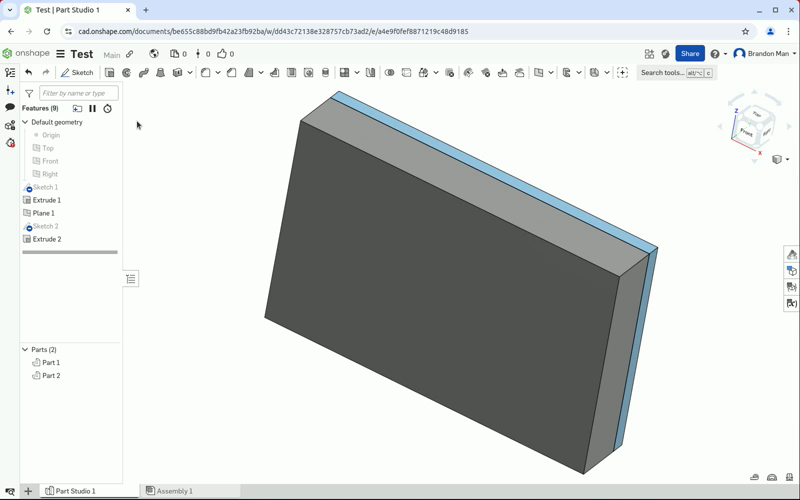
mouse_move(73, 189)
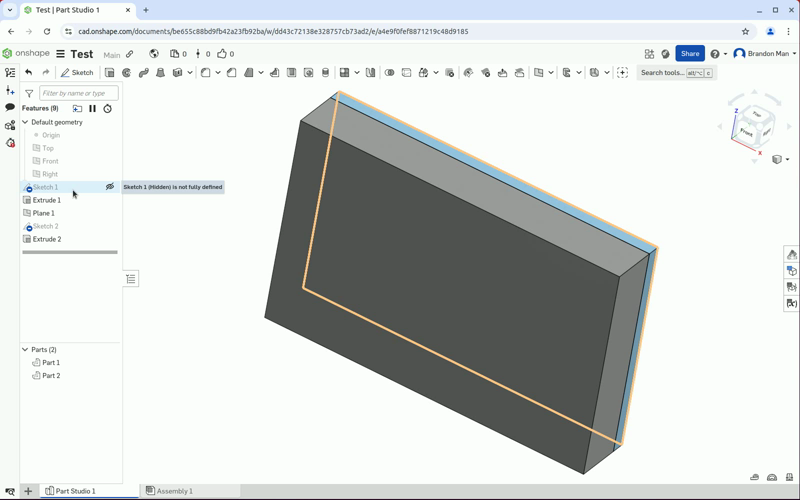
click(73, 189)